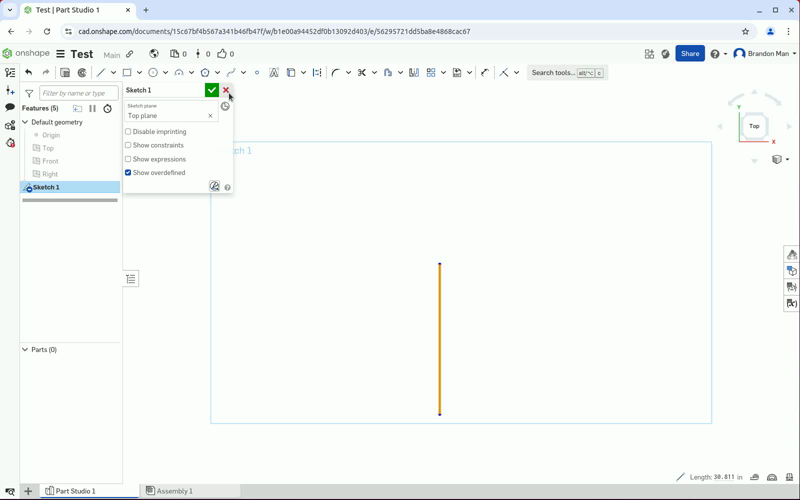
key(shift+h)
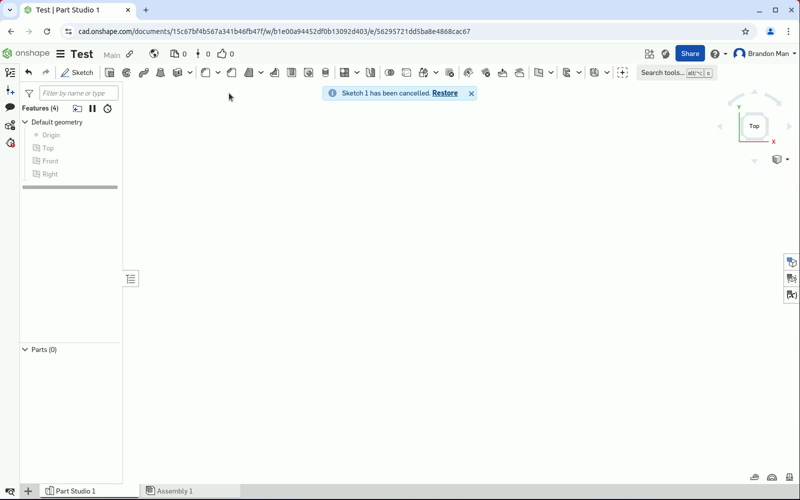
mouse_move(73, 352)
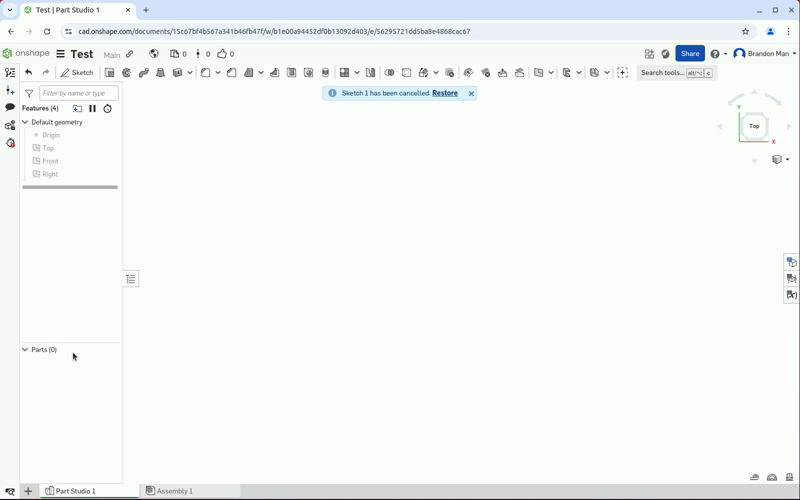
key(y)
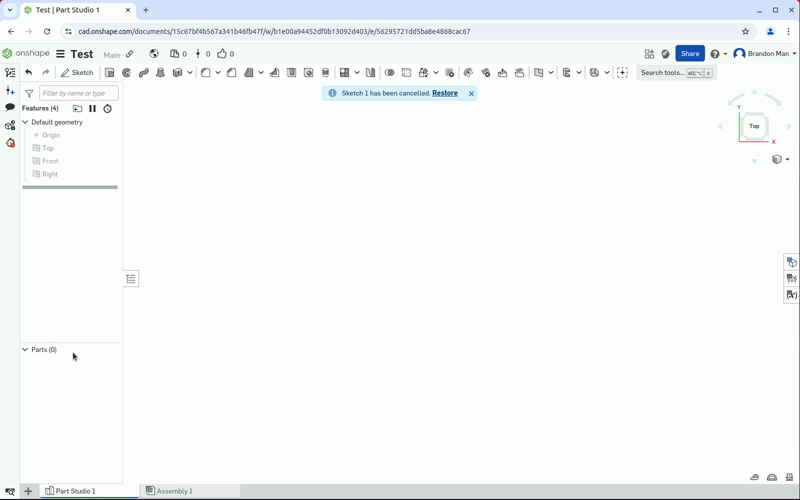
key(shift+p)
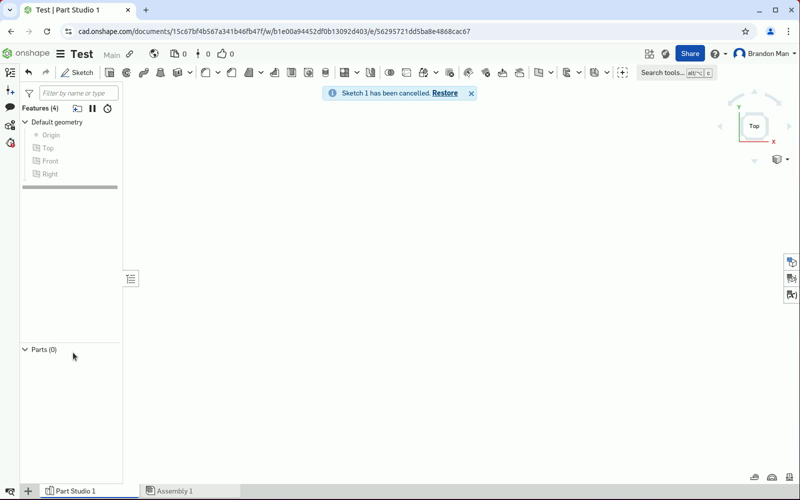
key(space)
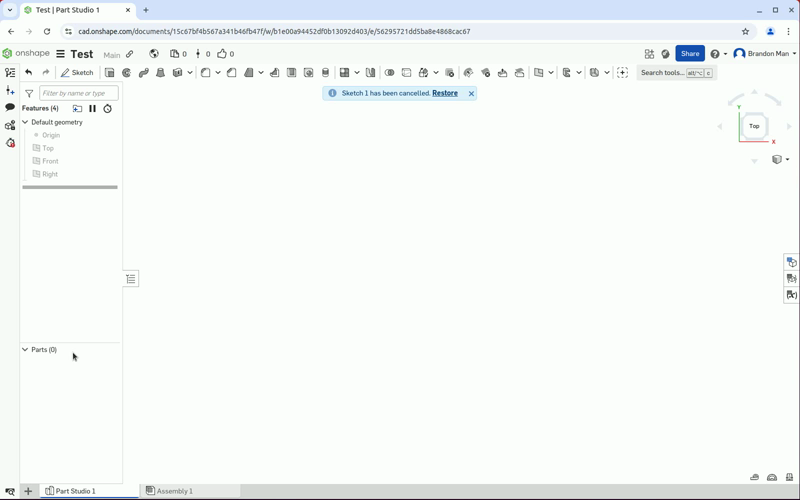
key_down(shift)
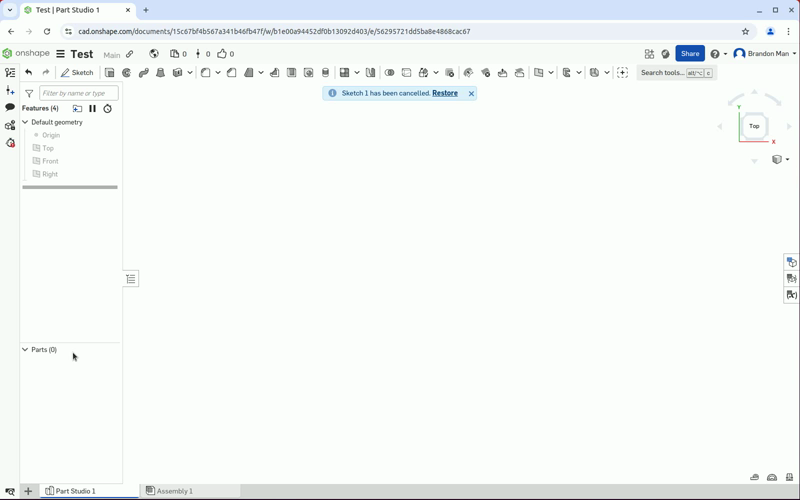
key(up)
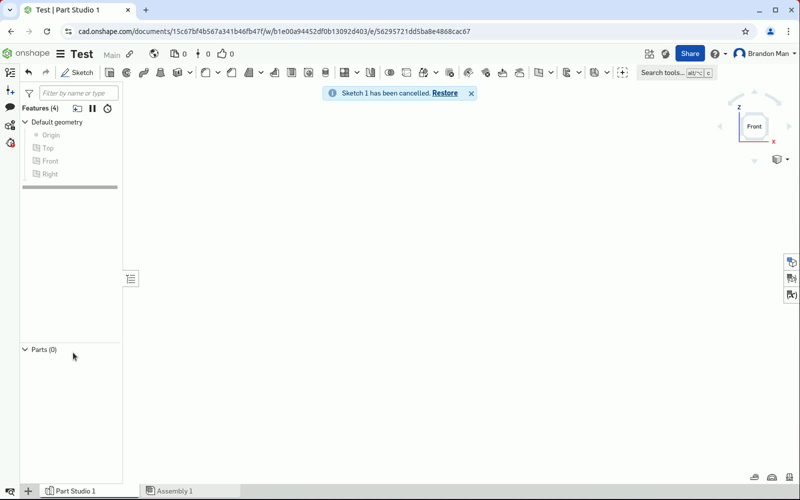
key_up(shift)
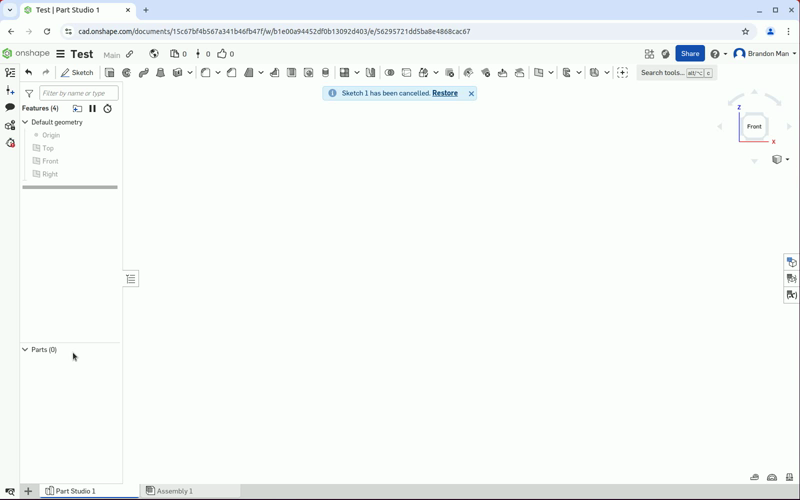
mouse_move(73, 352)
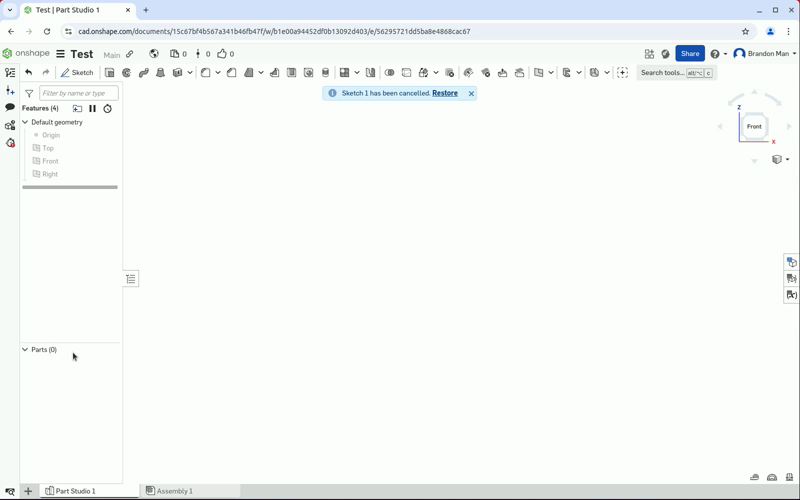
key(shift+y)
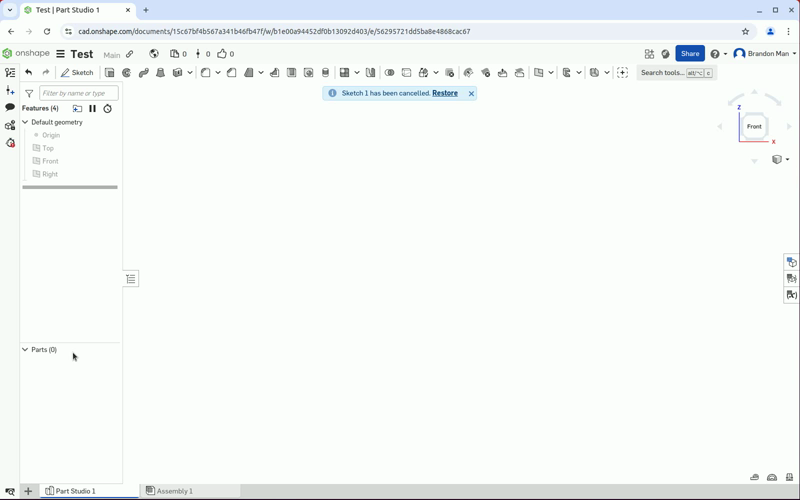
key(shift+s)
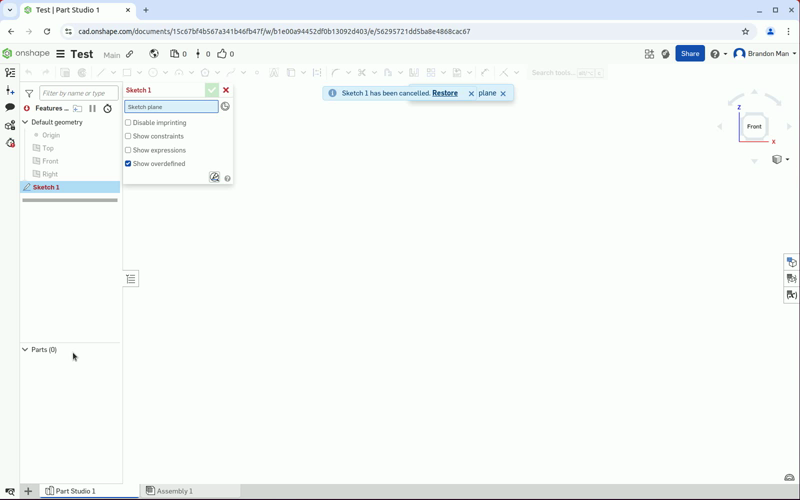
mouse_move(73, 163)
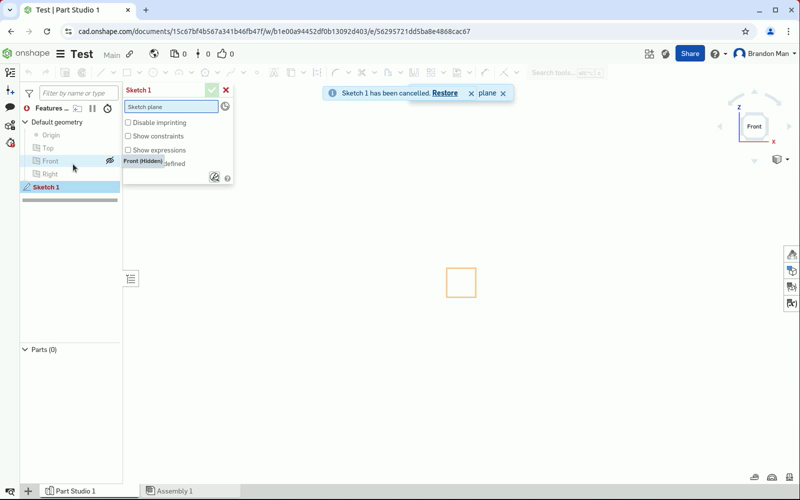
click(73, 163)
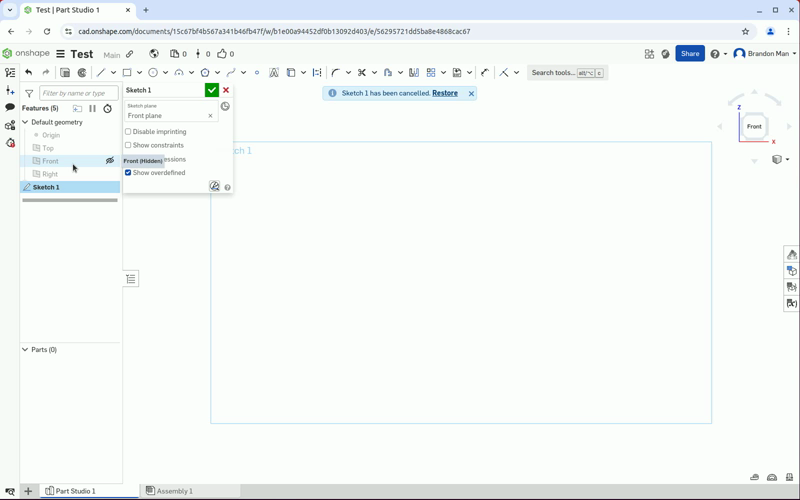
mouse_move(73, 352)
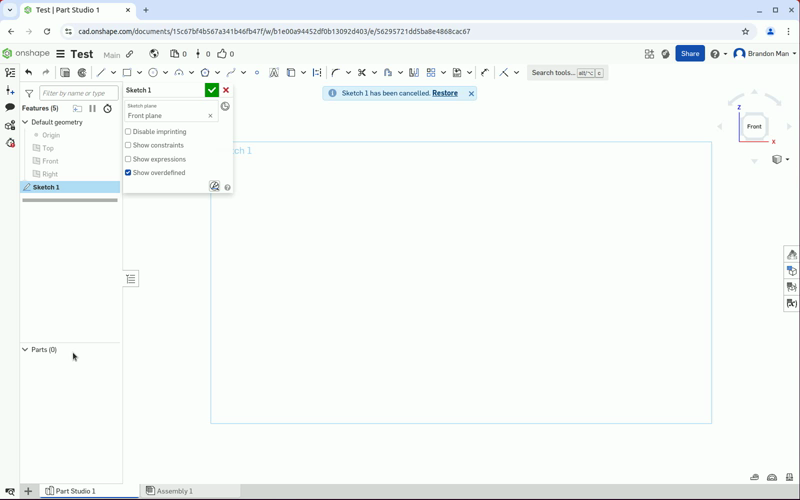
key(y)
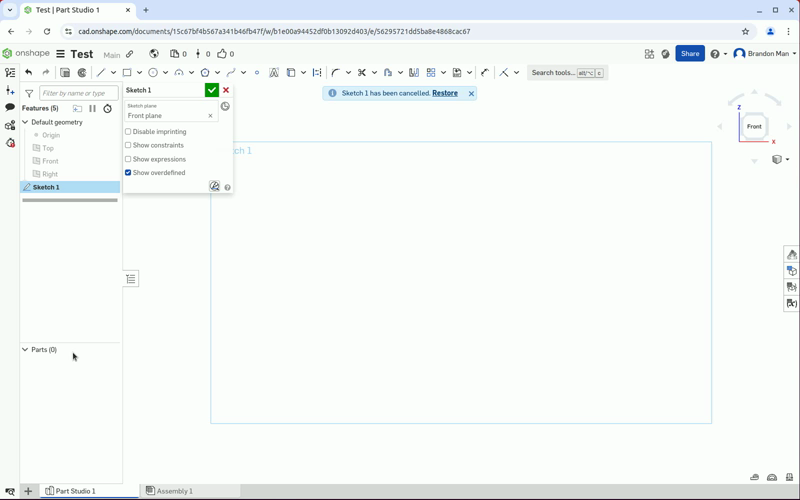
key(l)
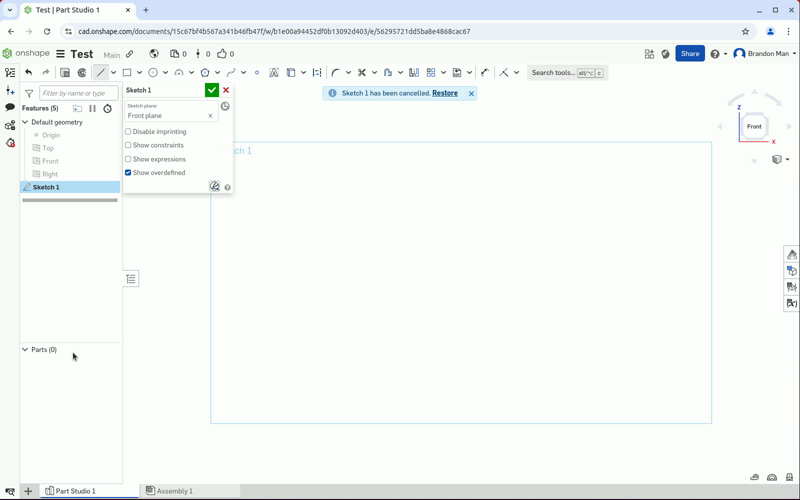
key_down(shift)
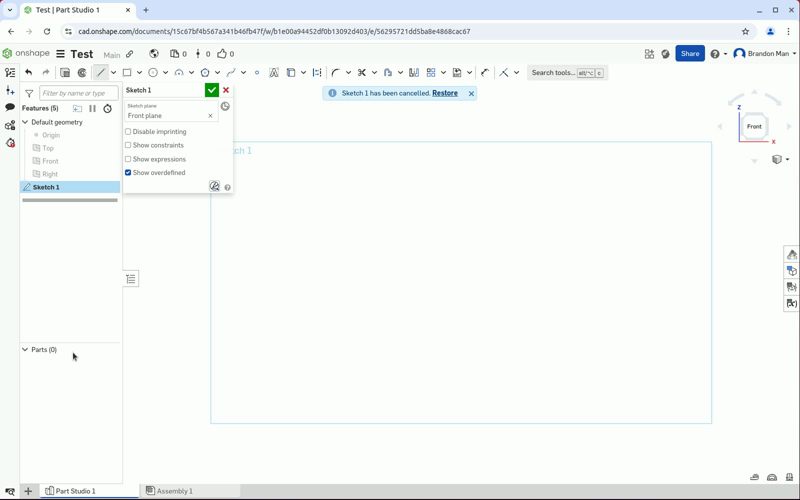
mouse_move(460, 282)
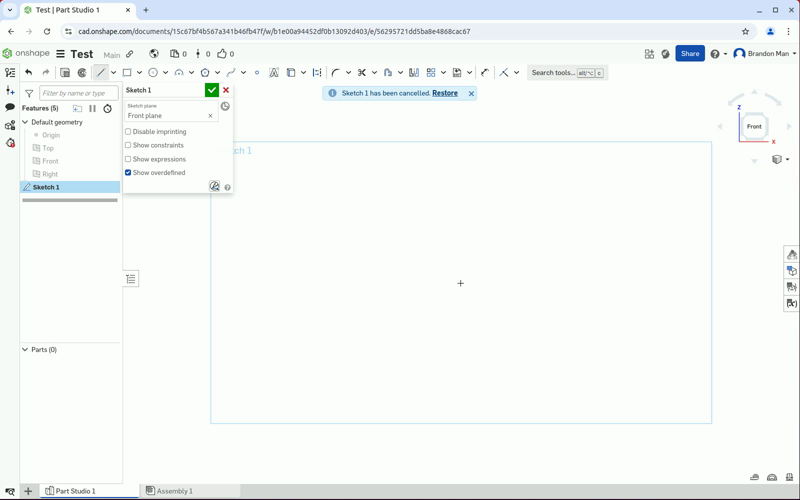
click(460, 282)
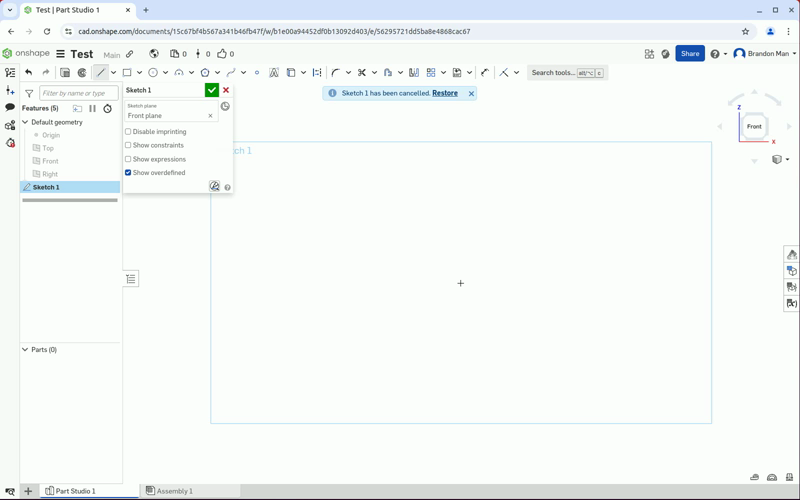
key_up(shift)
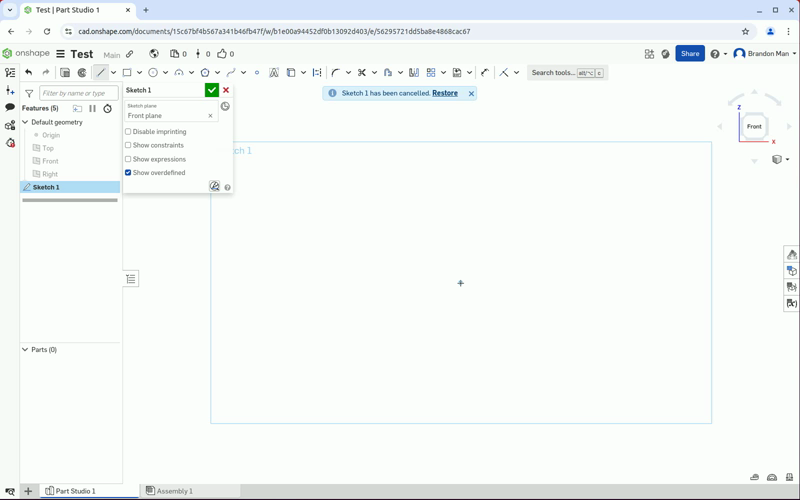
key_down(shift)
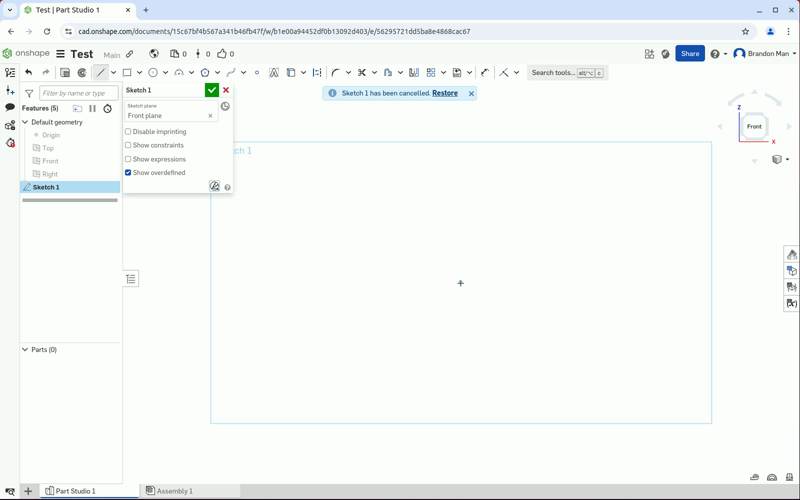
mouse_move(573, 282)
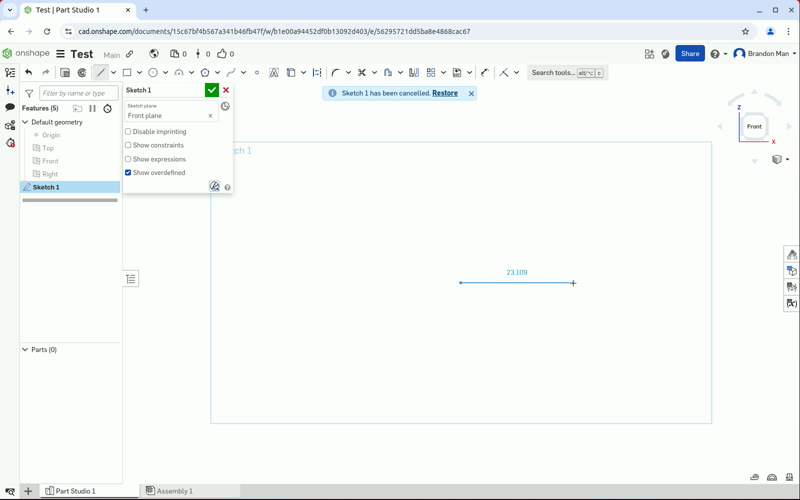
click(573, 282)
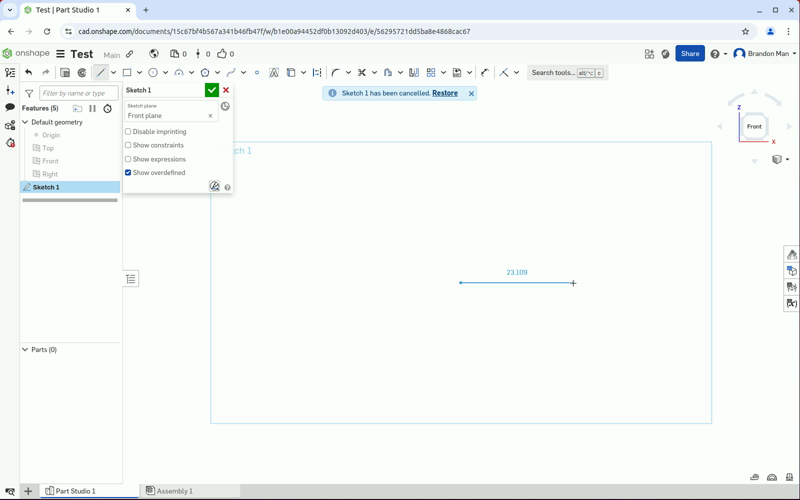
key_up(shift)
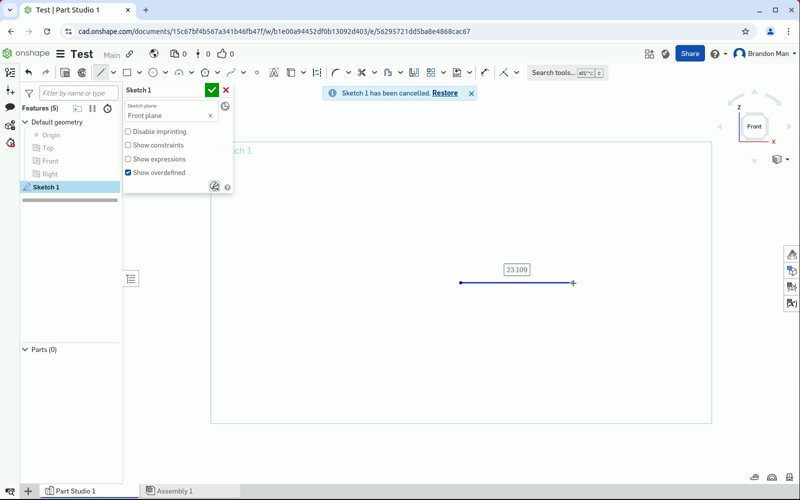
key_down(shift)
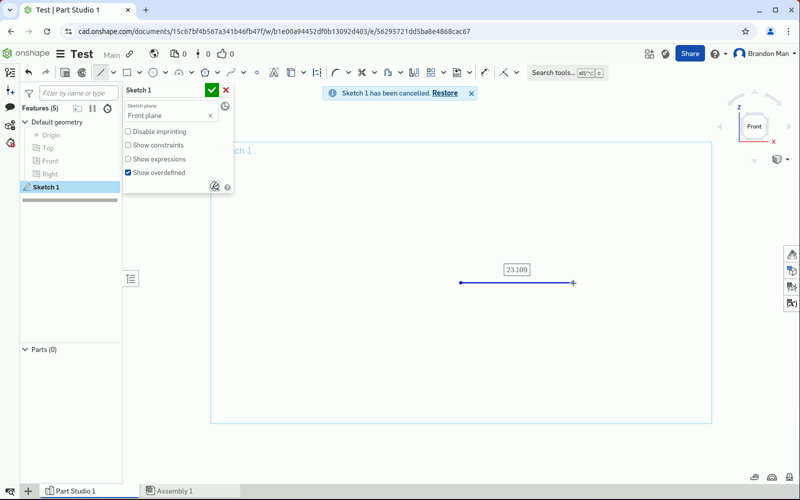
mouse_move(589, 282)
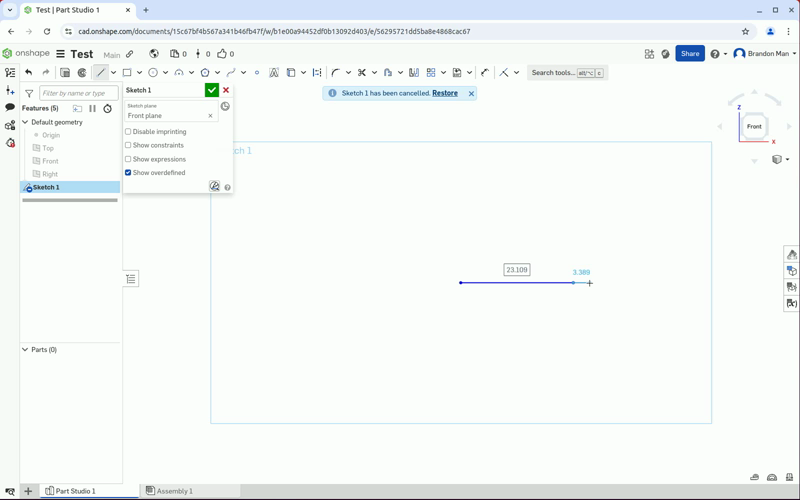
mouse_move(573, 264)
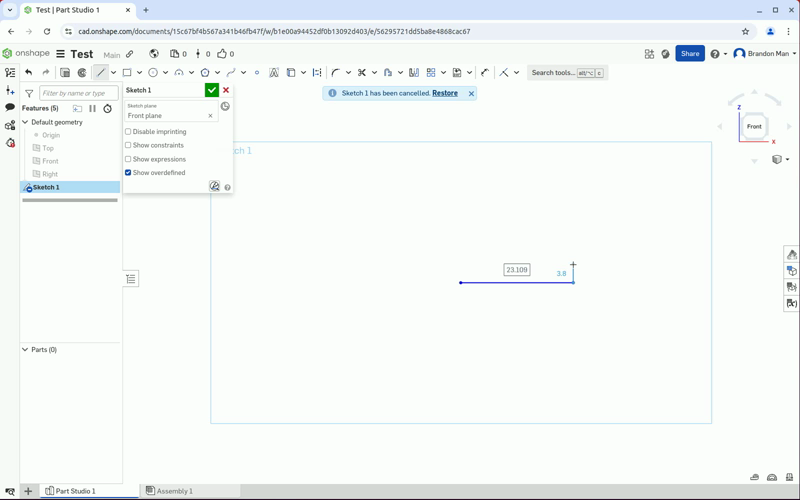
click(573, 264)
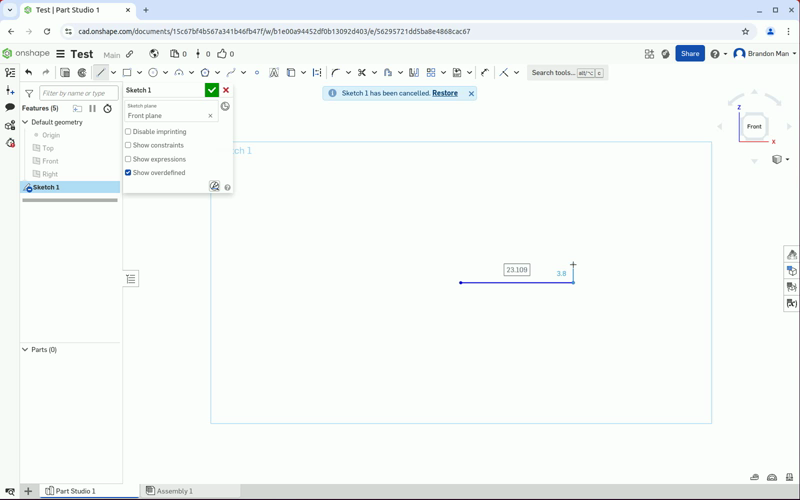
key_up(shift)
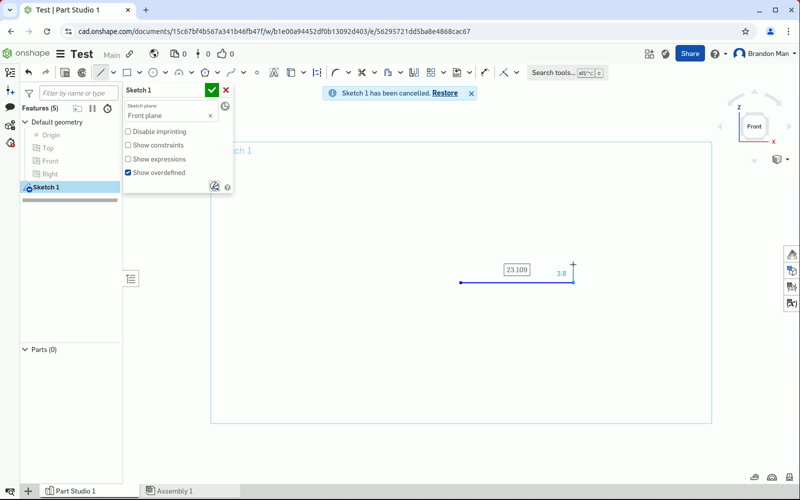
key_down(shift)
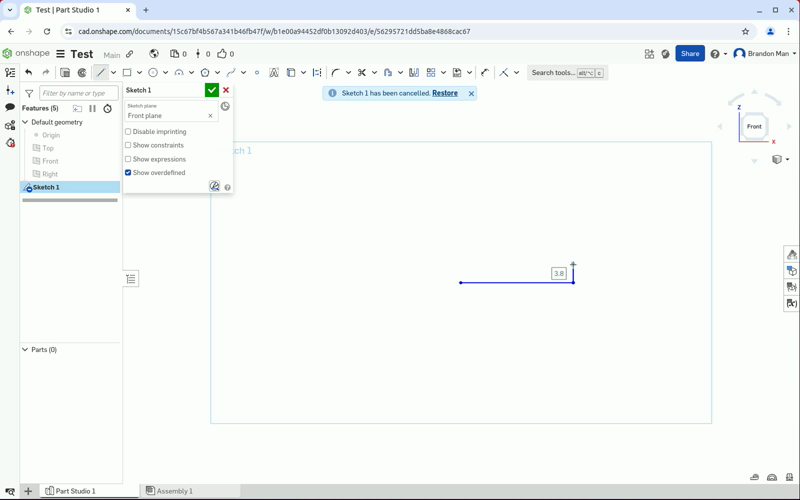
mouse_move(589, 264)
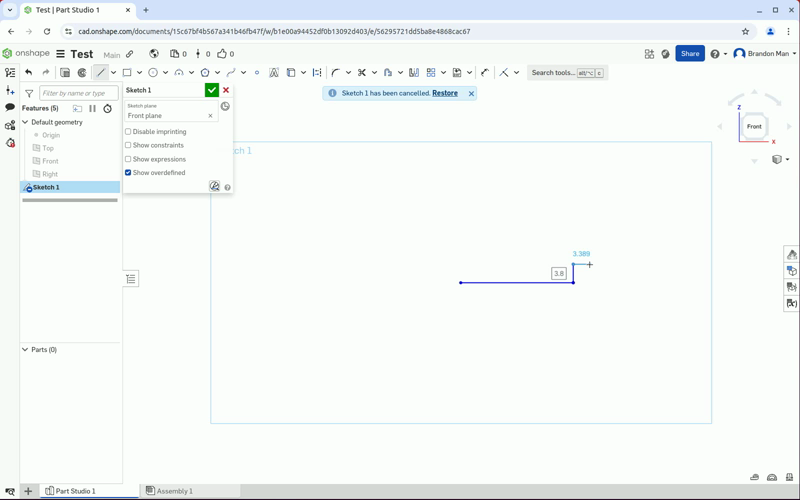
mouse_move(535, 264)
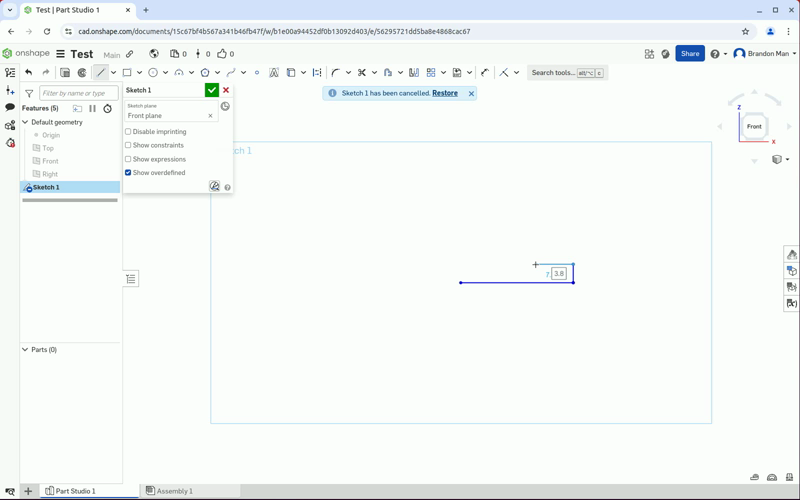
click(535, 264)
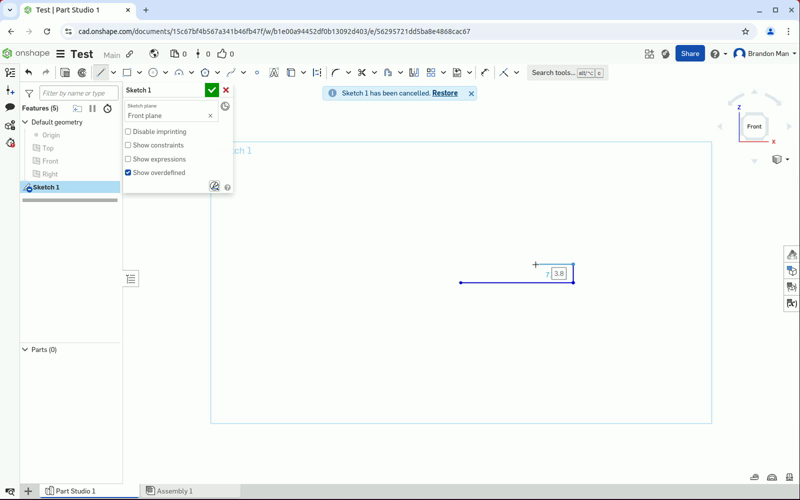
key_up(shift)
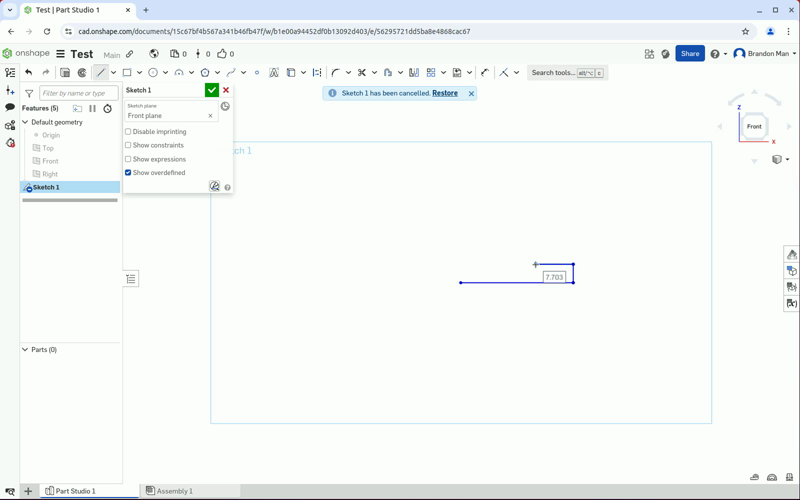
key_down(shift)
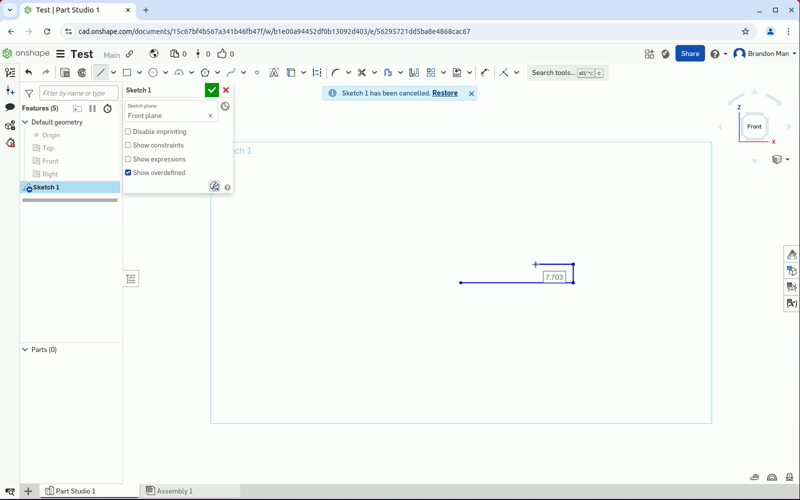
mouse_move(565, 264)
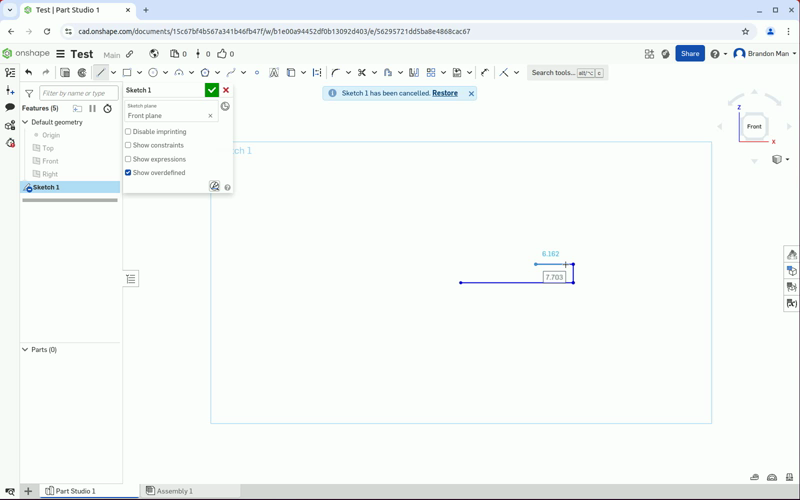
mouse_move(535, 223)
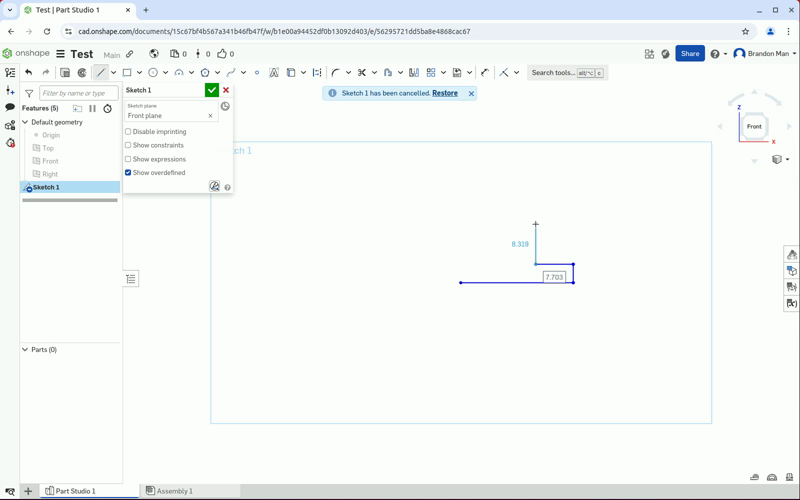
click(535, 223)
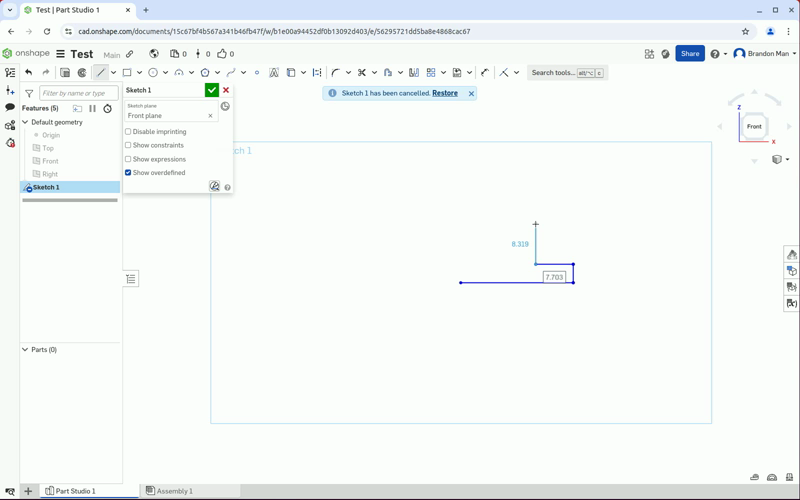
key_up(shift)
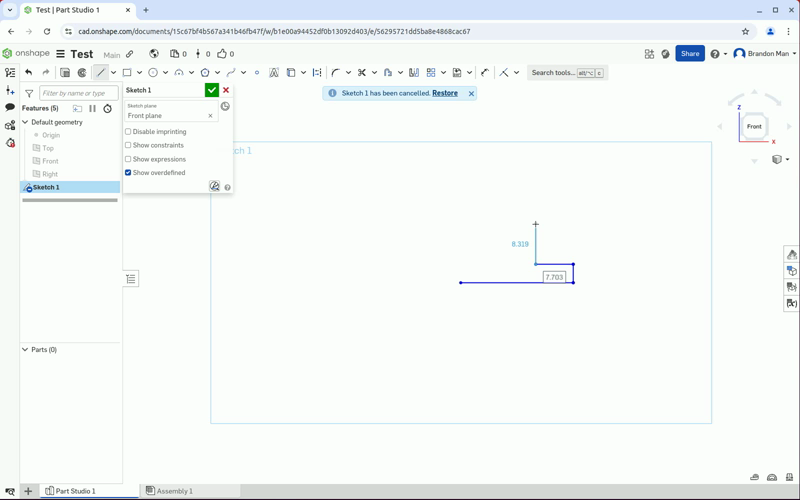
key_down(shift)
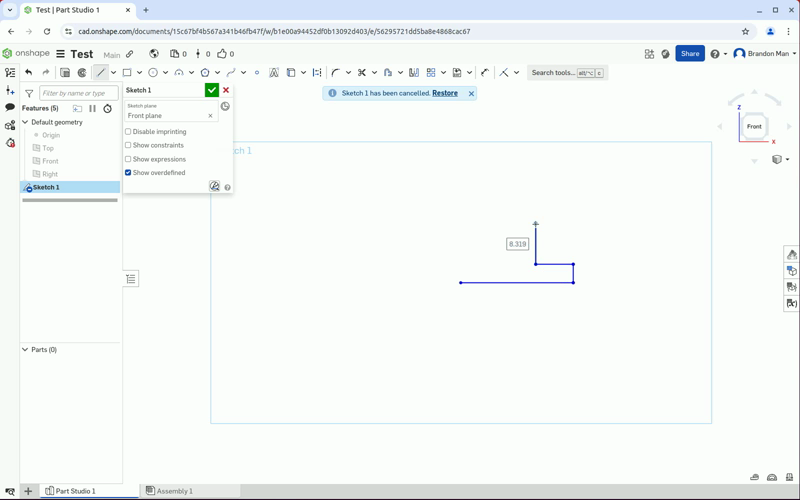
mouse_move(565, 223)
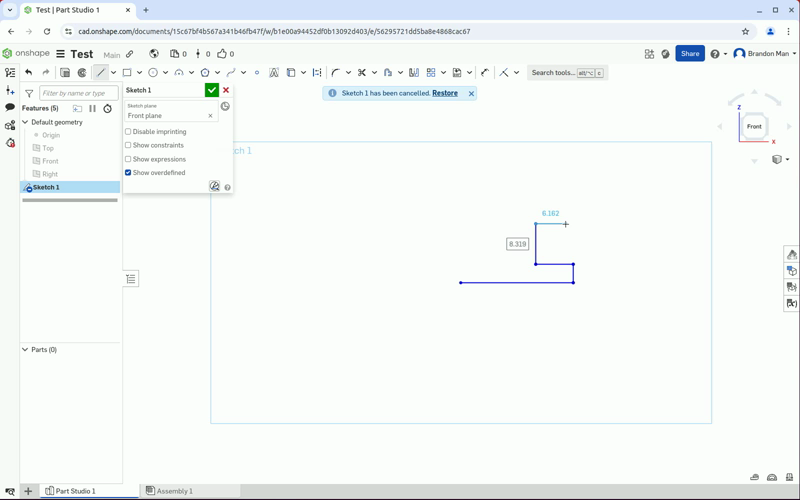
mouse_move(498, 223)
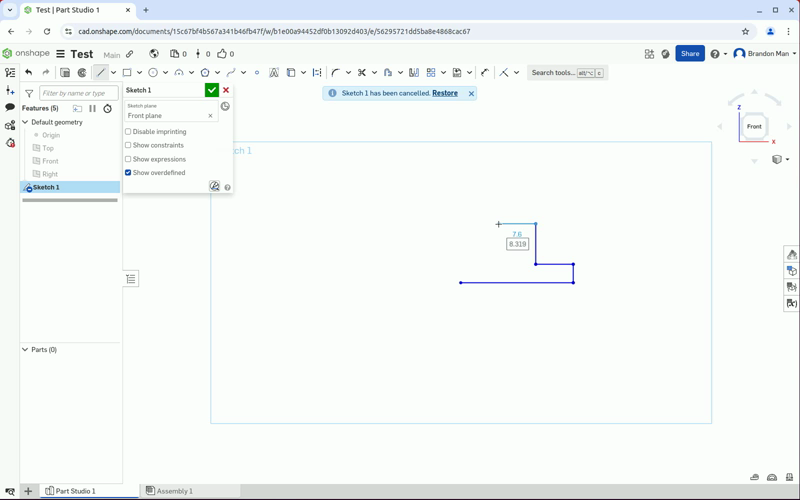
click(498, 223)
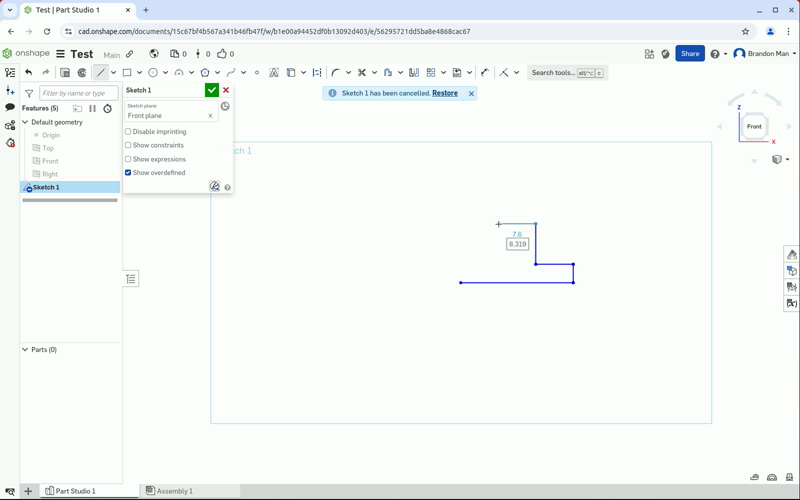
key_up(shift)
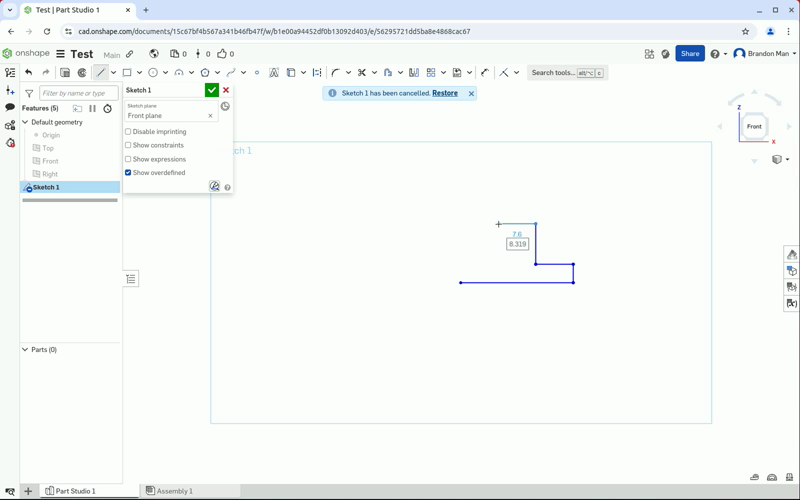
key_down(shift)
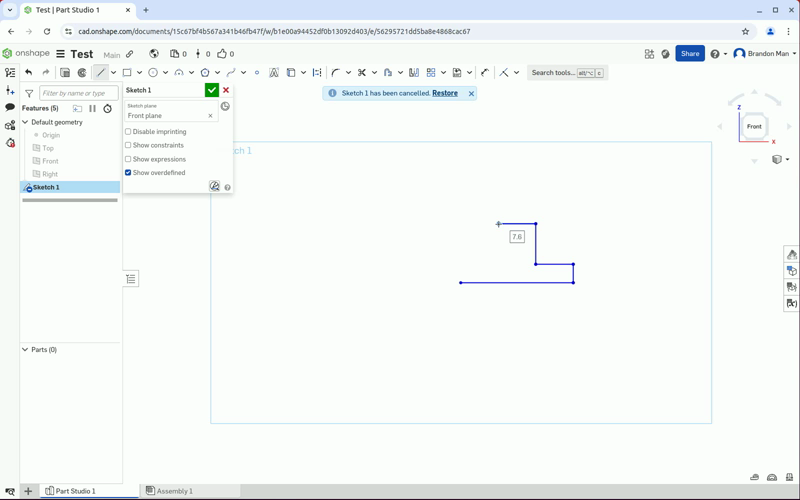
mouse_move(528, 223)
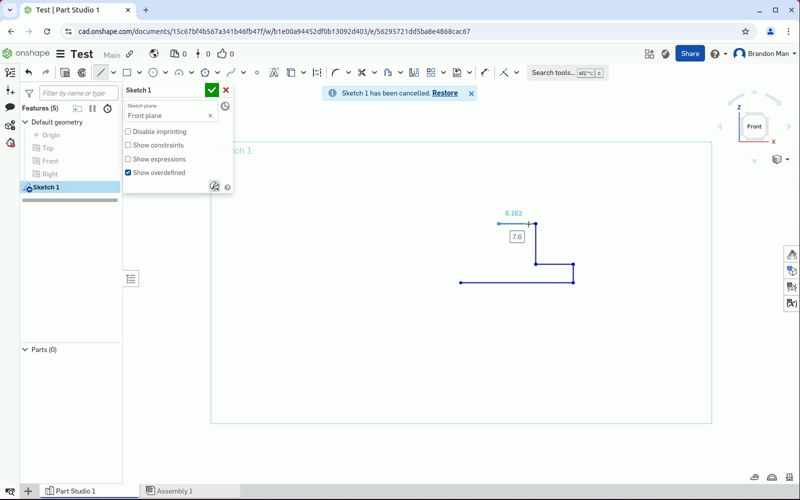
mouse_move(498, 264)
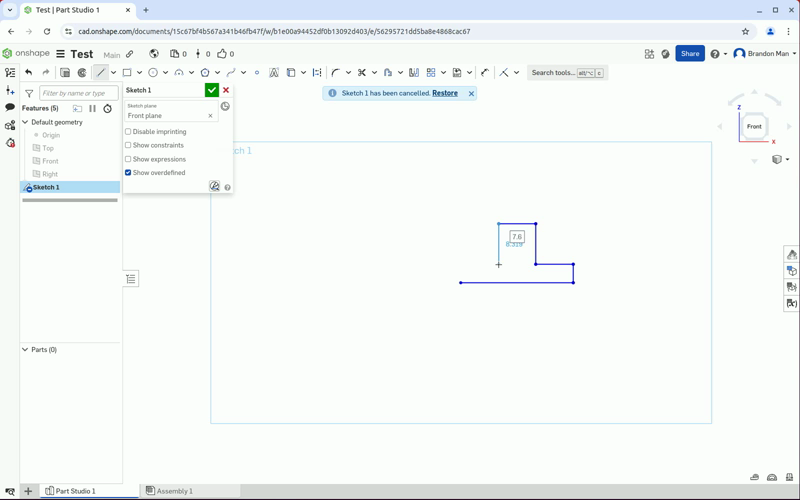
click(498, 264)
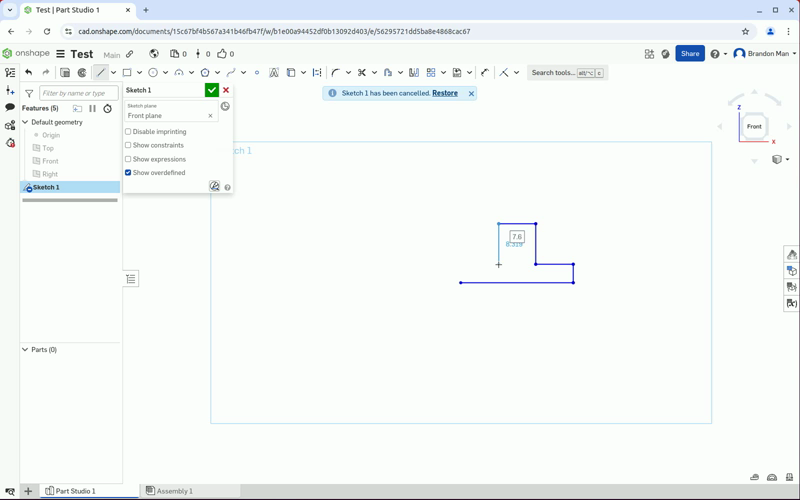
key_up(shift)
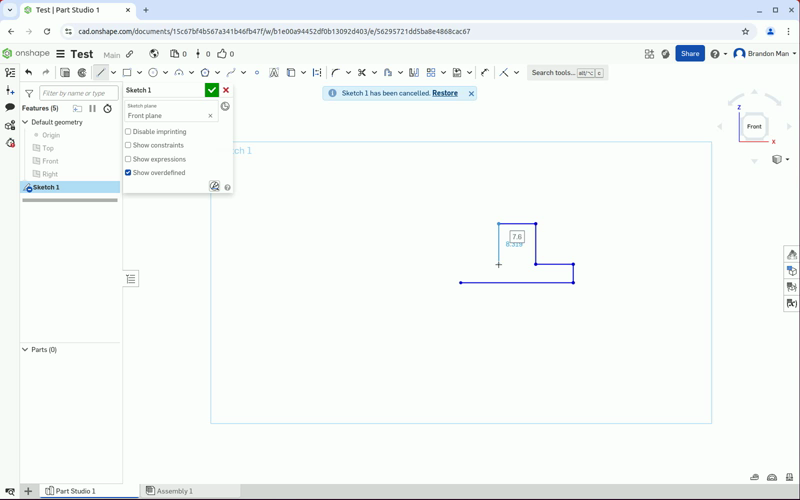
key_down(shift)
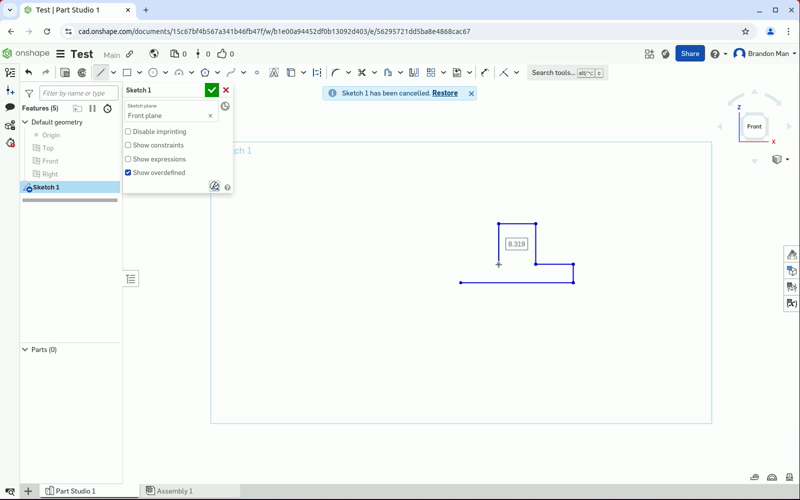
mouse_move(528, 264)
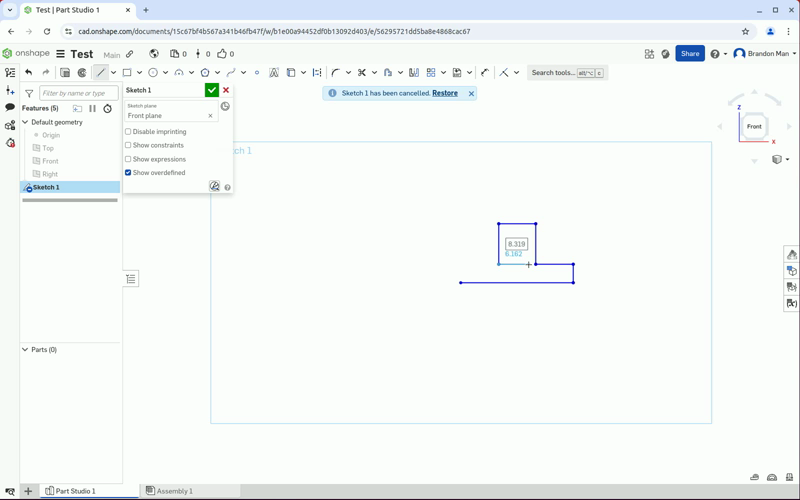
mouse_move(460, 264)
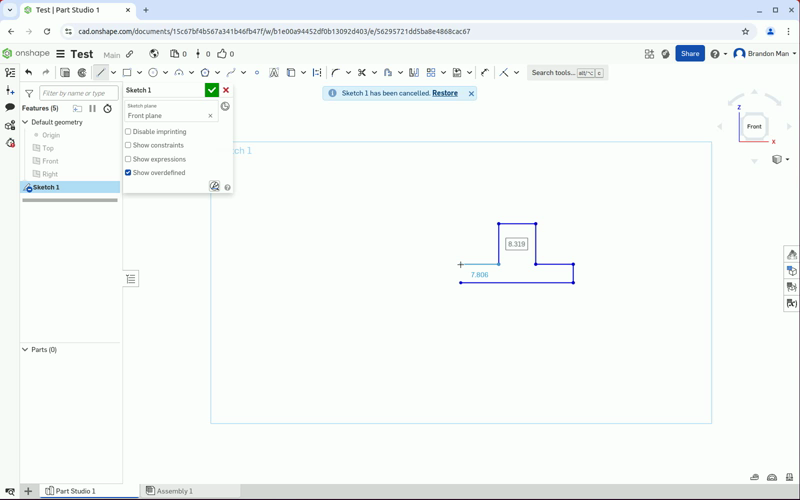
click(460, 264)
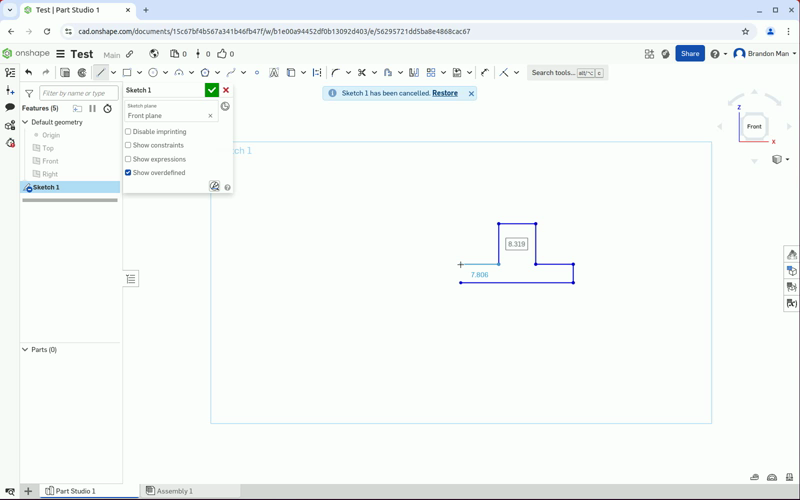
key_up(shift)
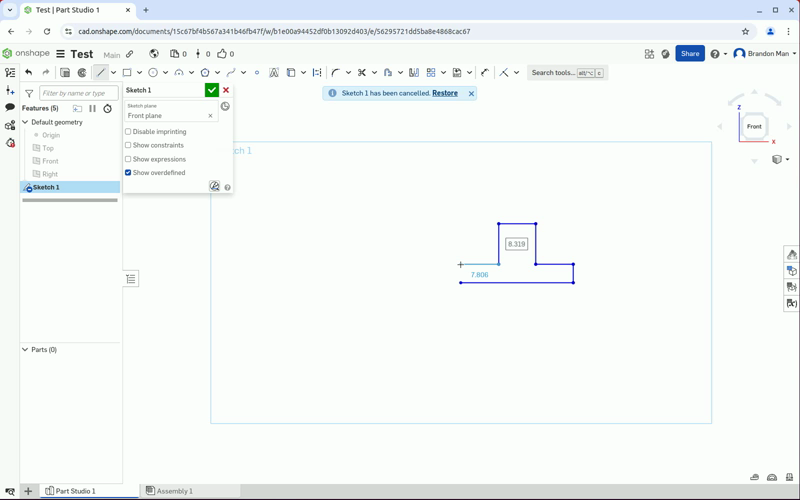
mouse_move(490, 264)
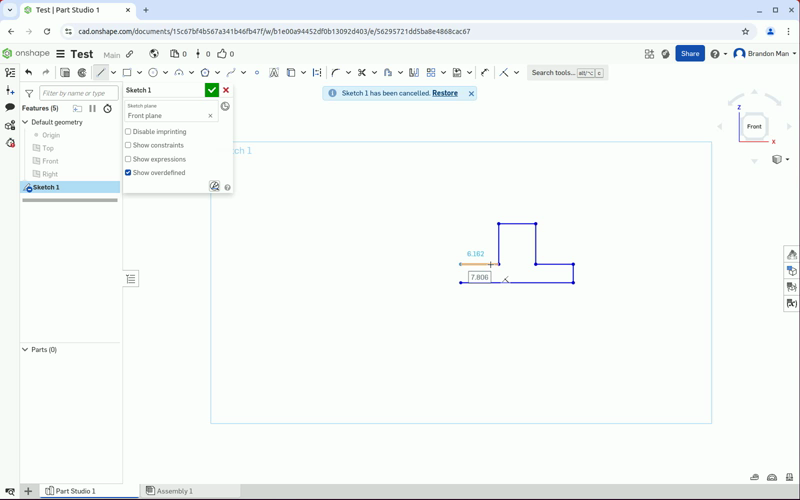
key_down(shift)
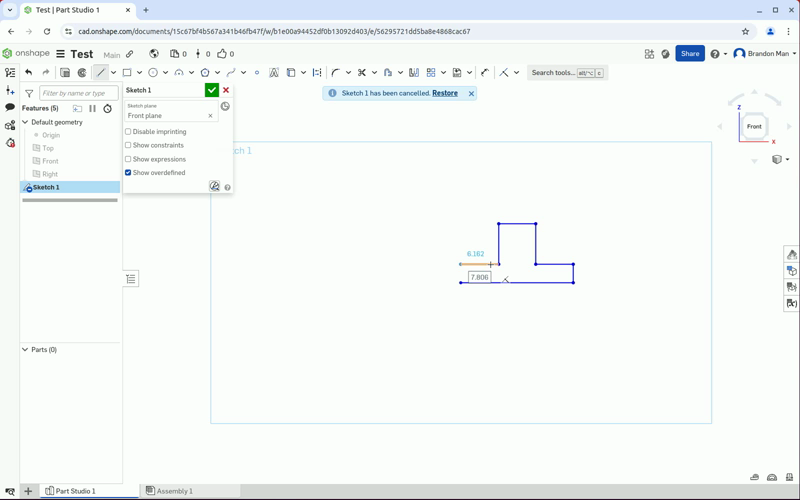
mouse_move(460, 282)
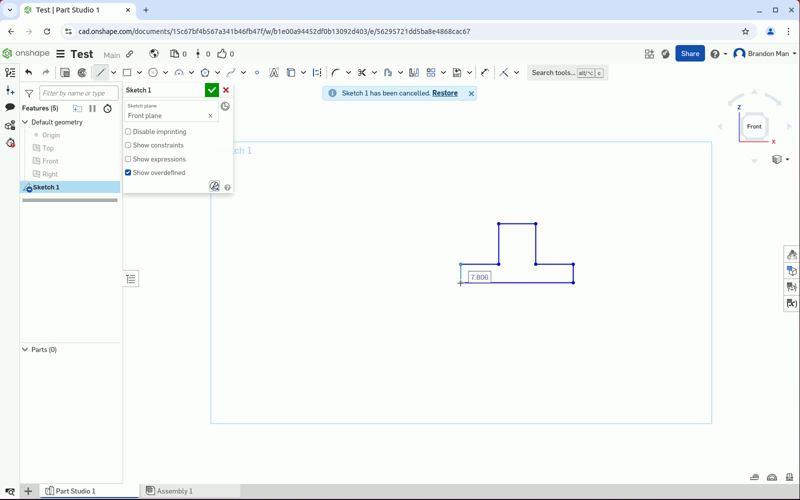
key_up(shift)
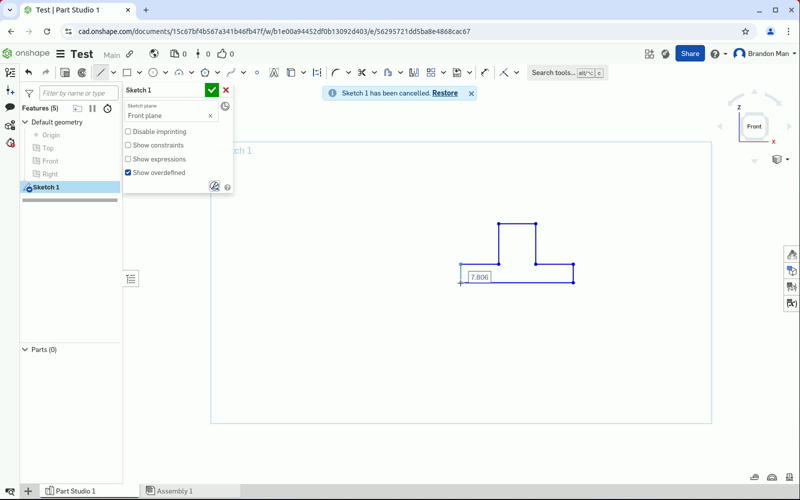
click(460, 282)
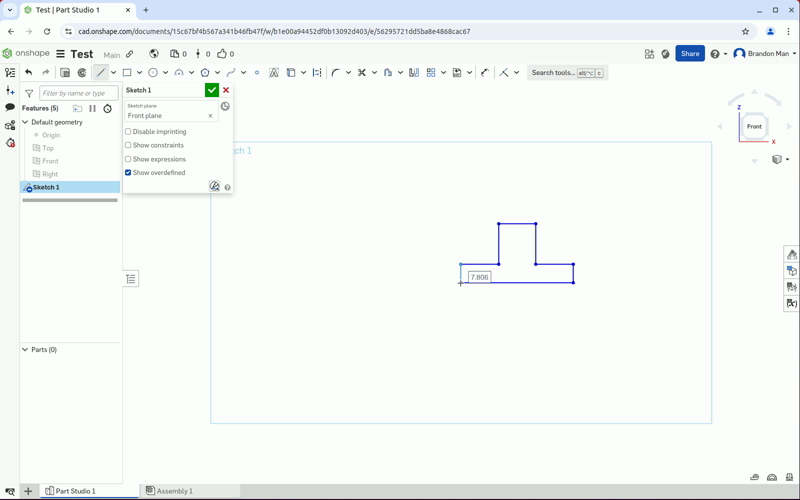
key(esc)
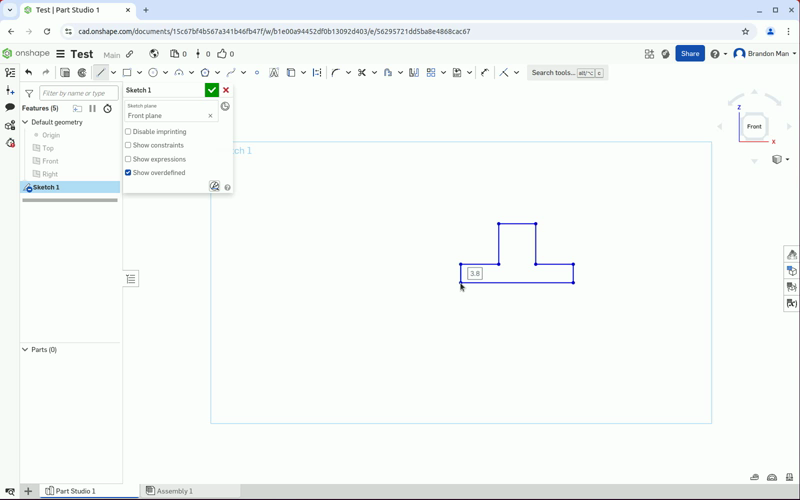
mouse_move(505, 272)
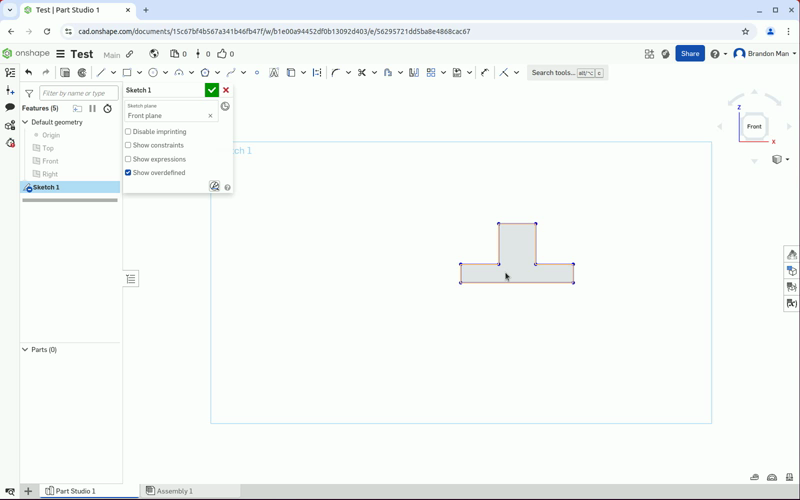
click(505, 272)
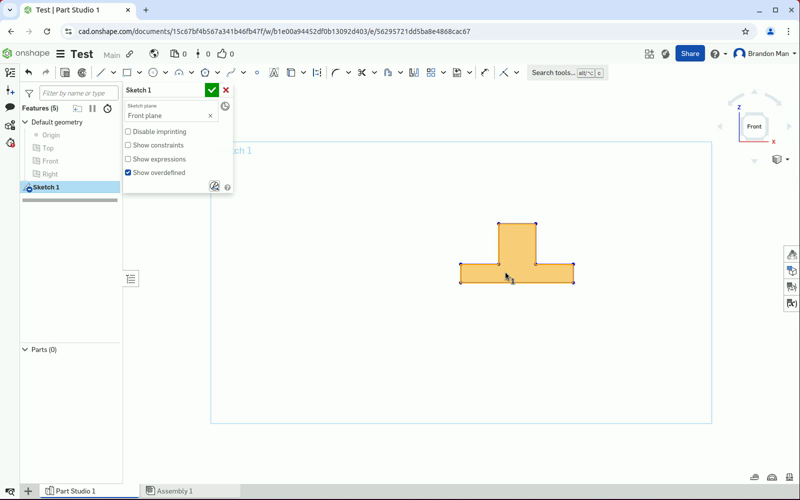
mouse_move(73, 352)
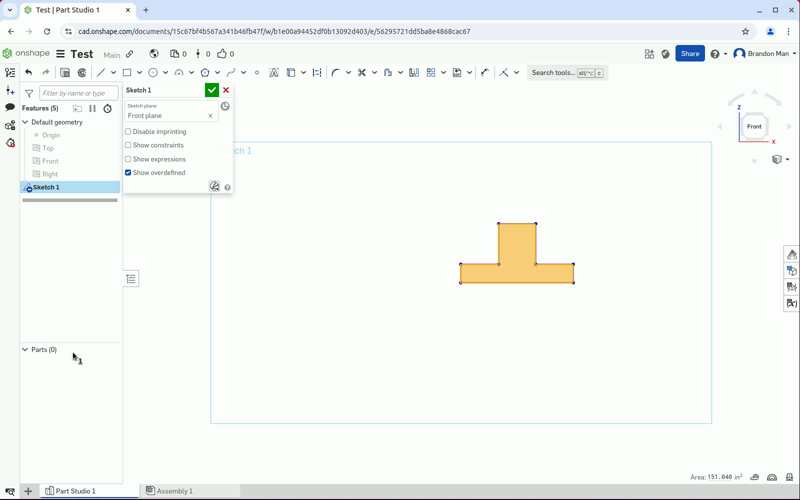
key(shift+y)
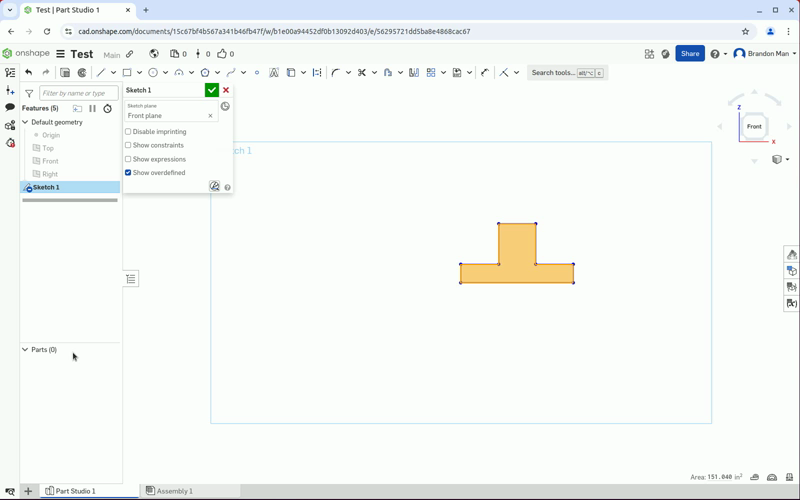
key(shift+e)
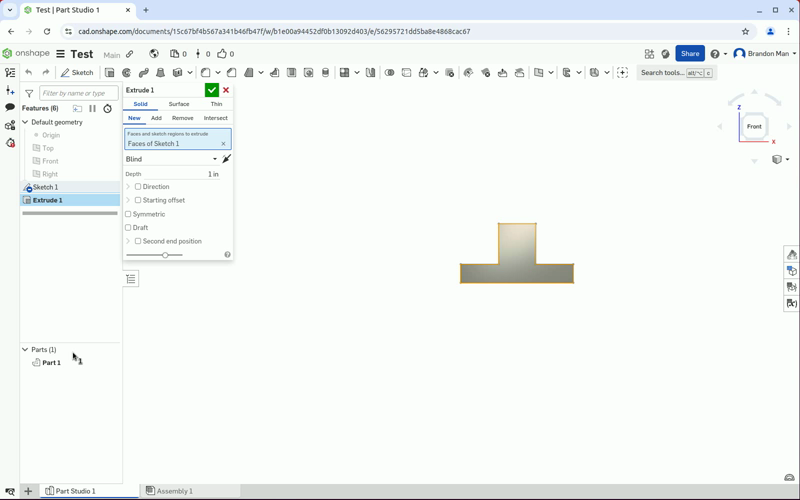
mouse_move(143, 106)
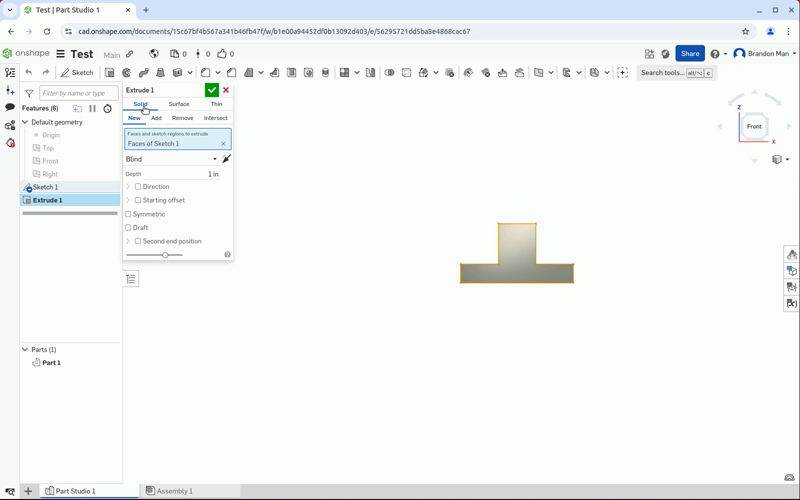
click(143, 106)
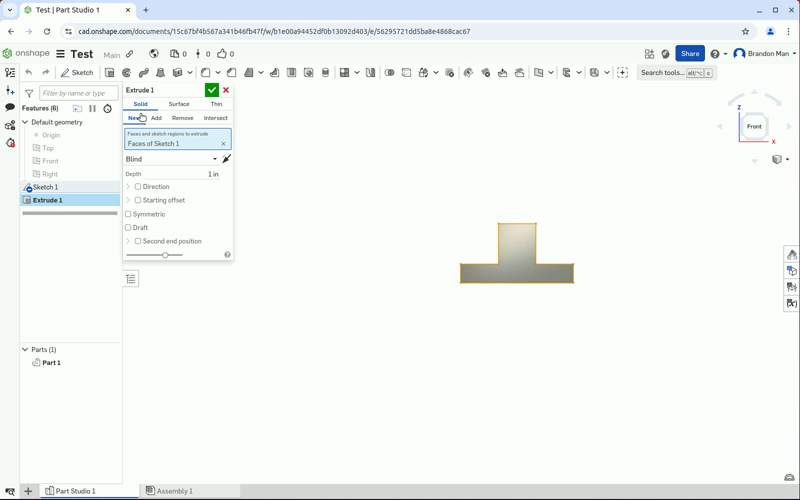
mouse_move(137, 120)
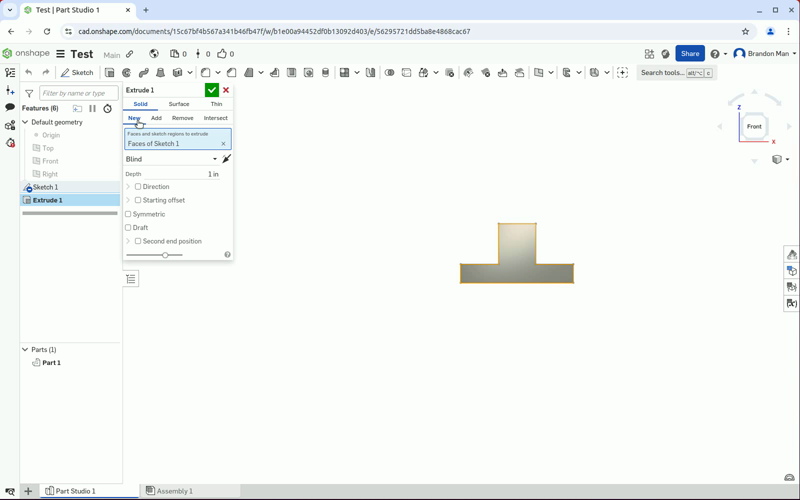
click(137, 120)
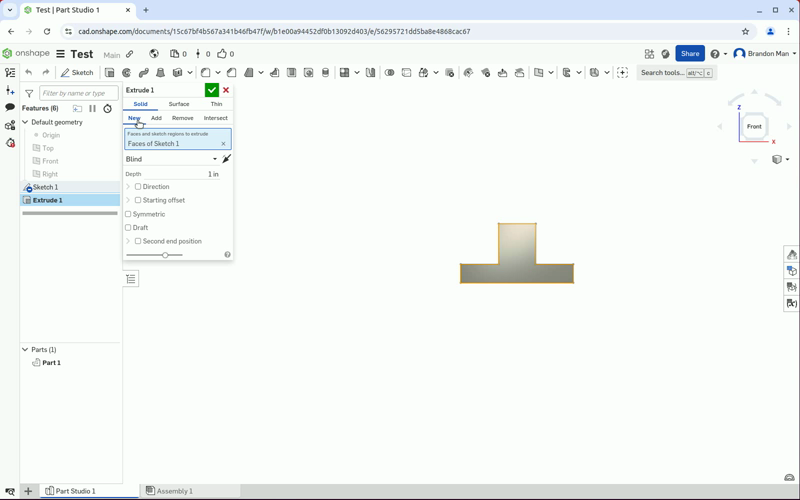
key(tab, 4)
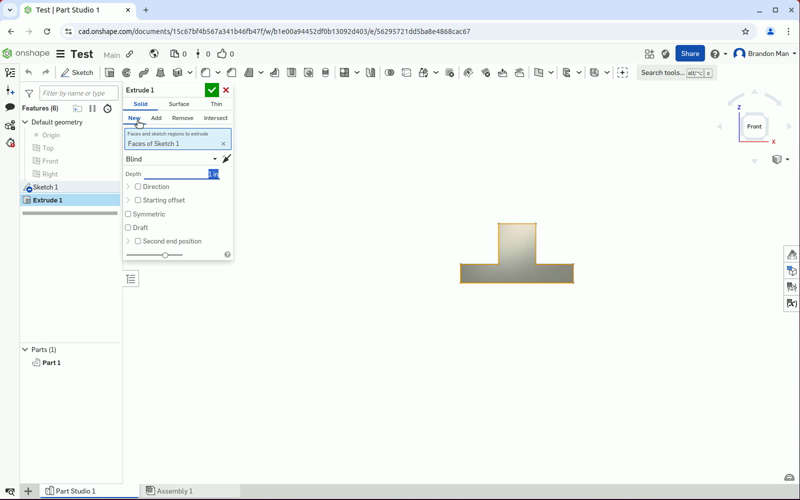
text(7.703)
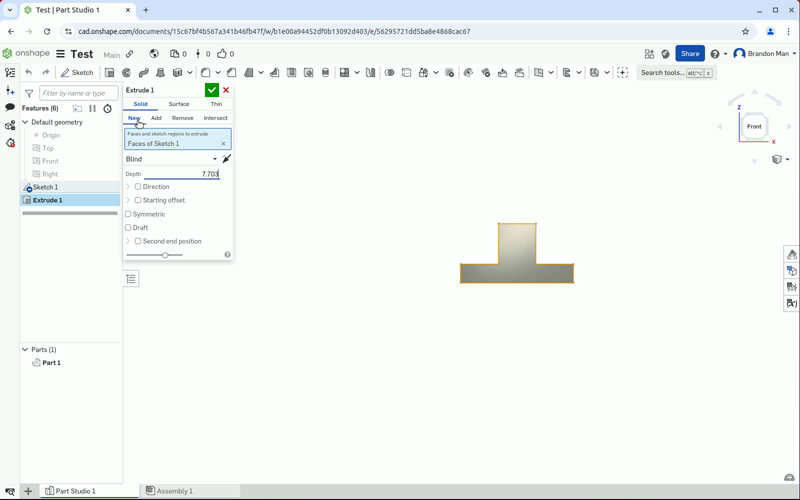
key(enter)
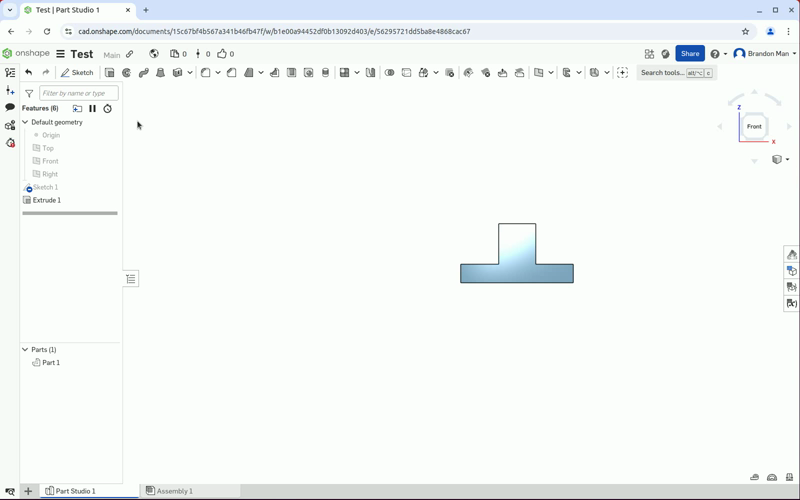
key(shift+h)
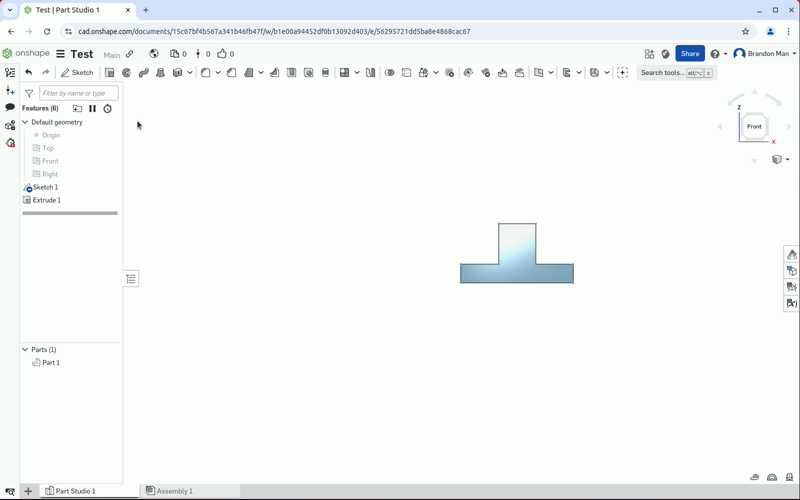
key(shift+h)
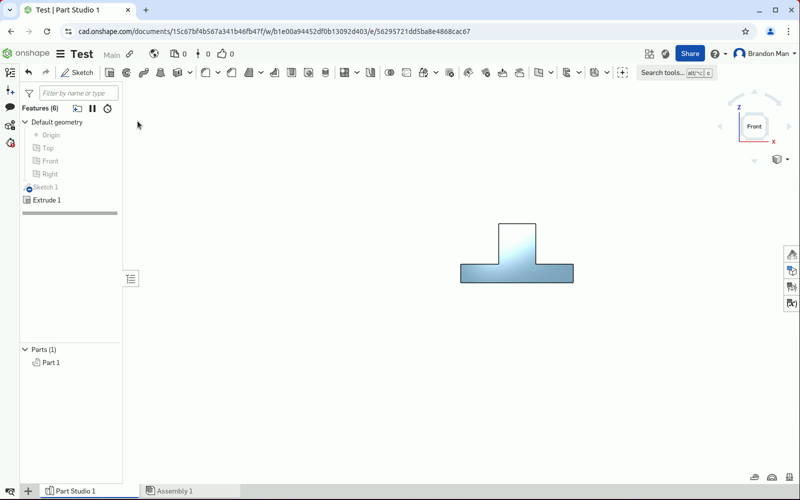
mouse_move(73, 189)
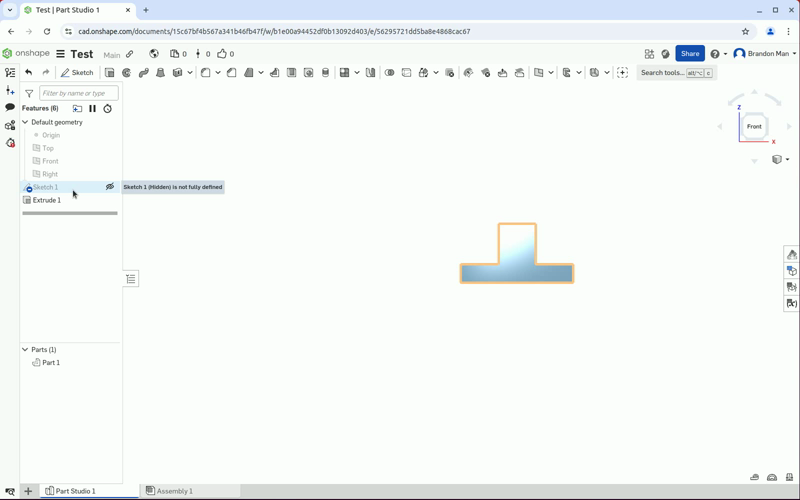
click(73, 189)
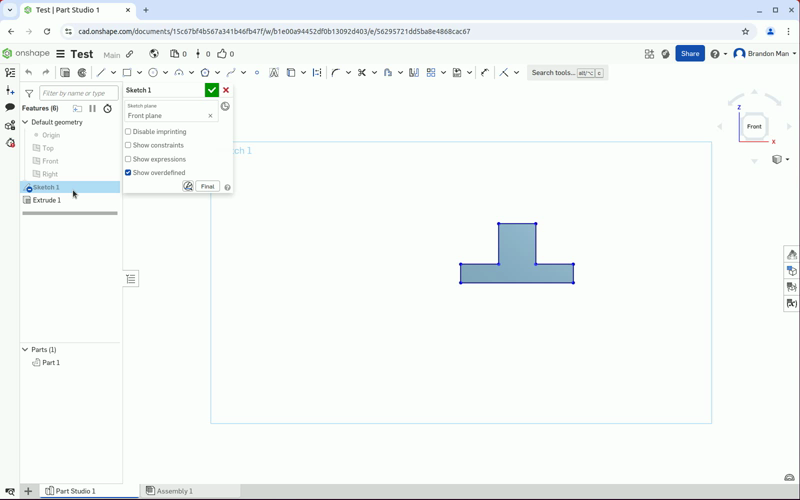
mouse_move(229, 92)
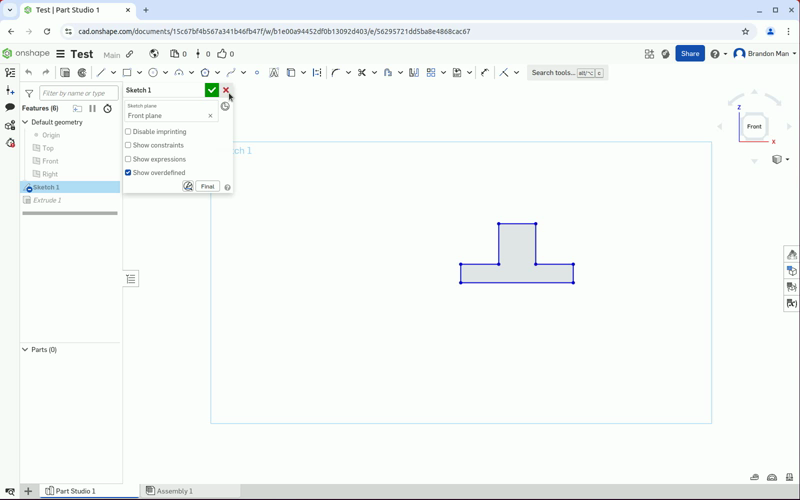
click(229, 92)
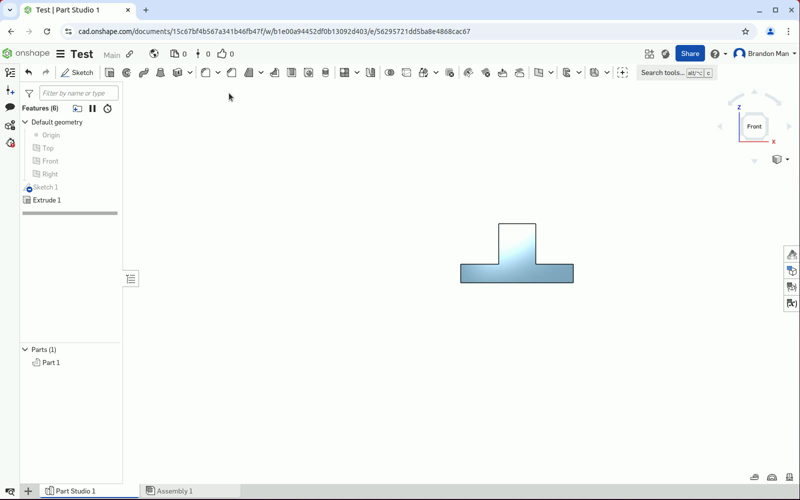
mouse_move(73, 352)
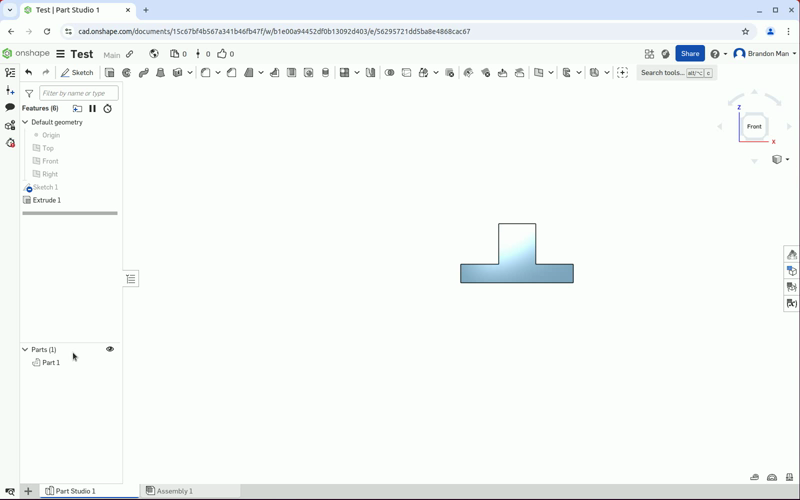
key(y)
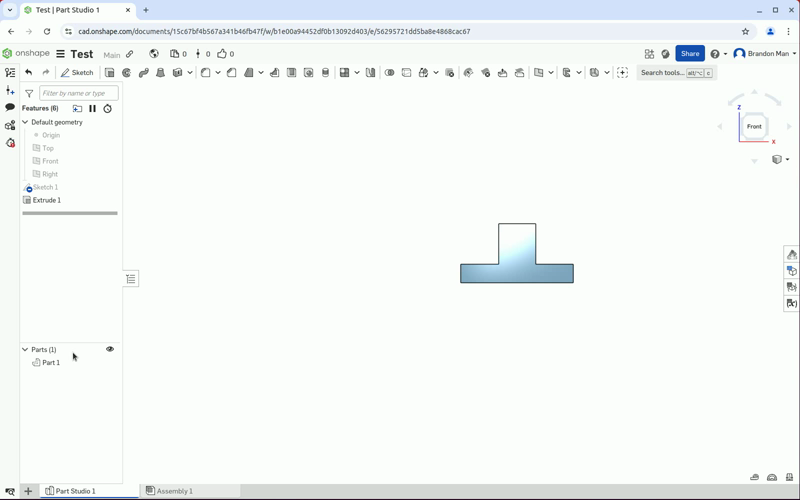
key(shift+p)
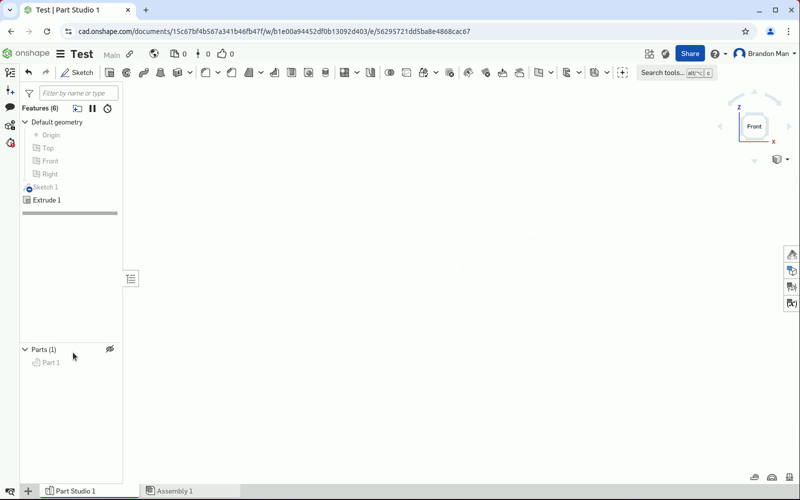
key(space)
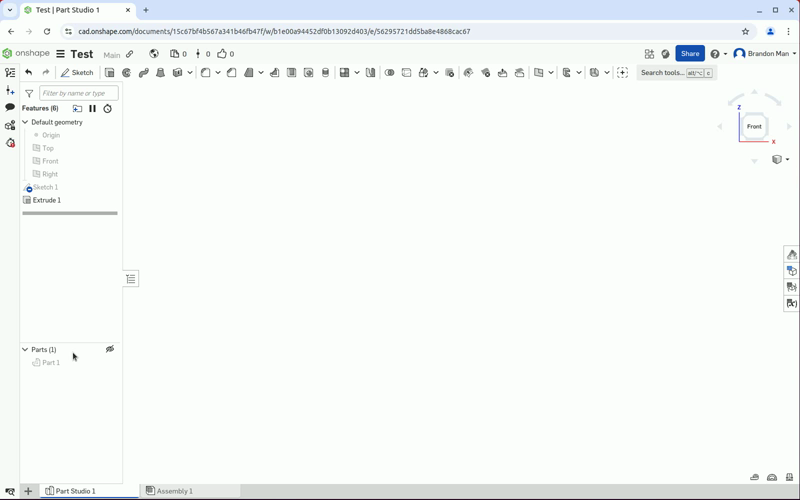
key_down(shift)
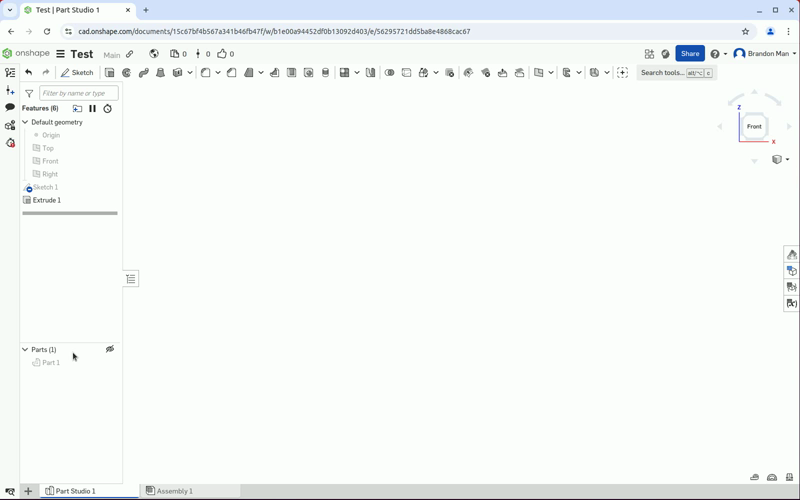
key(down)
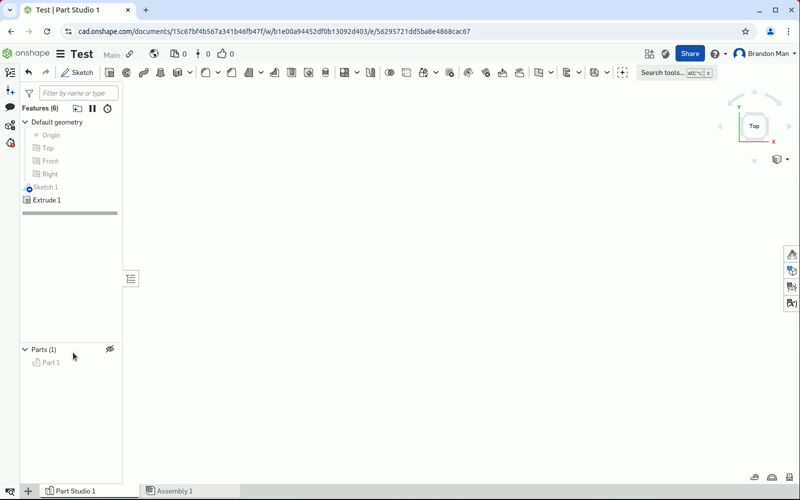
key_up(shift)
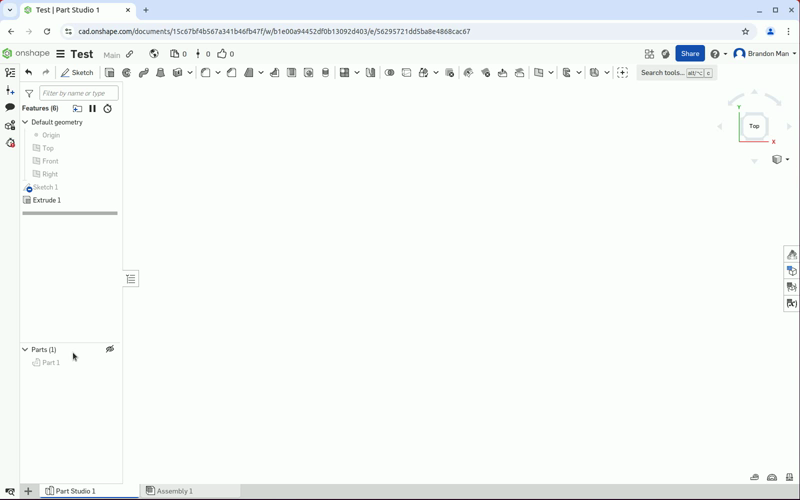
mouse_move(73, 352)
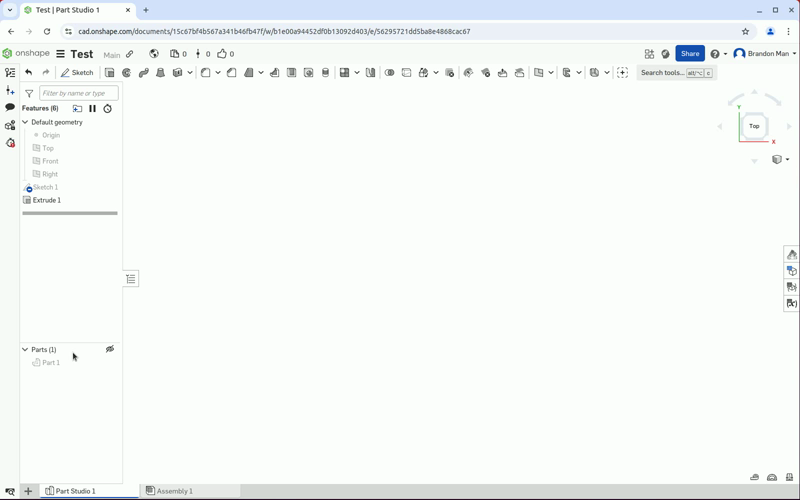
key(shift+y)
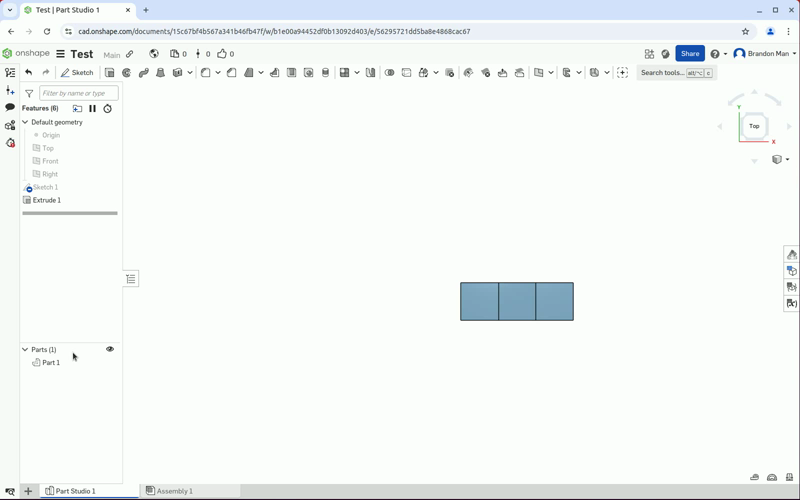
mouse_move(541, 75)
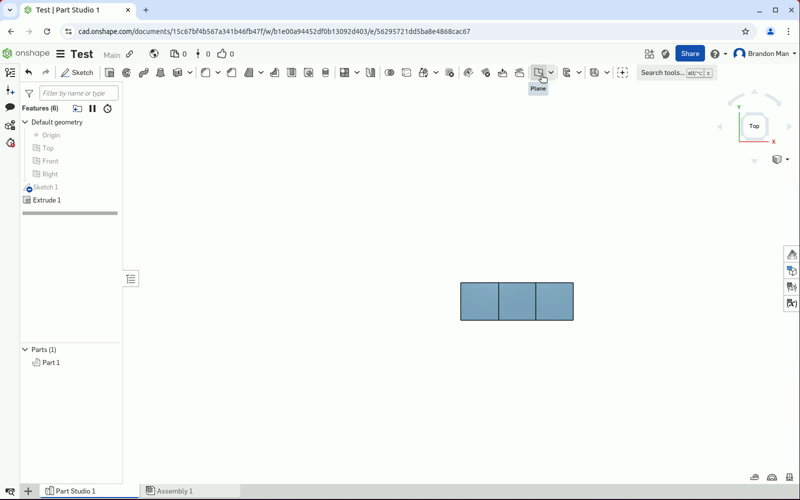
click(541, 75)
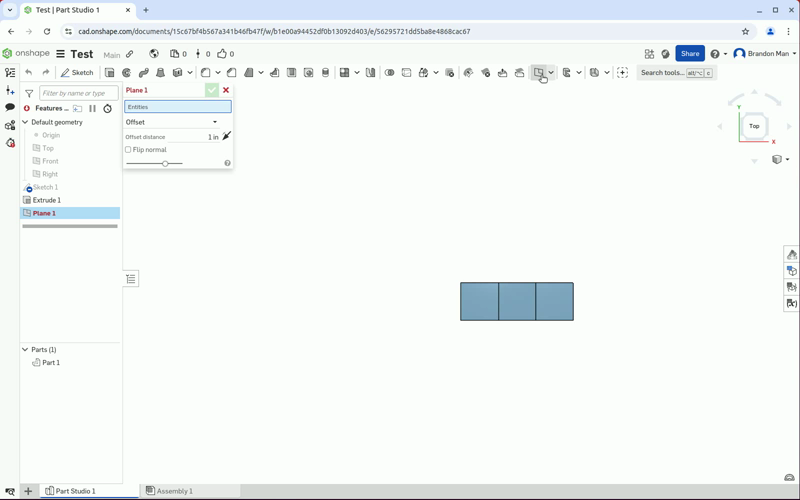
mouse_move(73, 150)
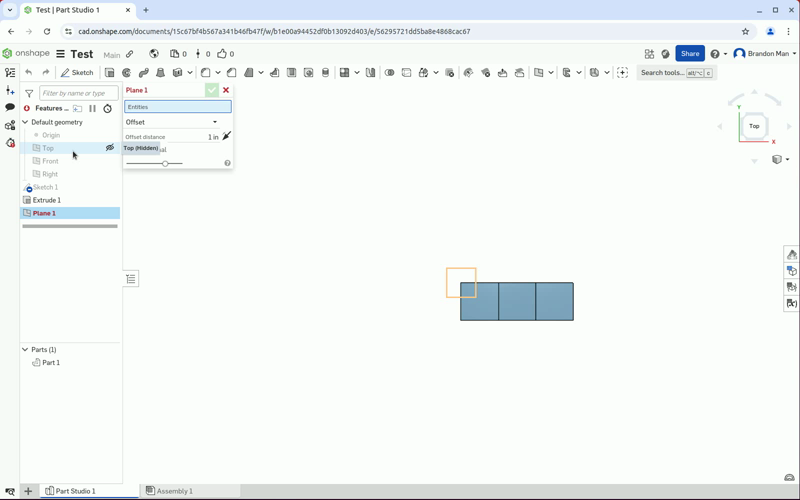
click(73, 150)
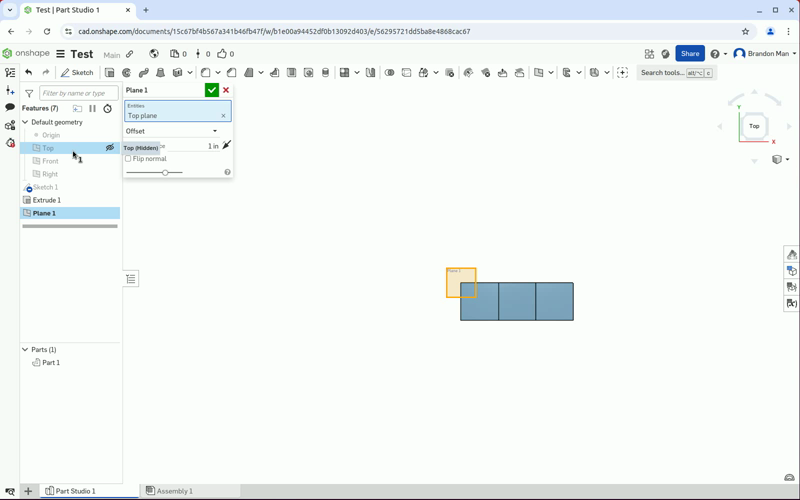
key(tab, 2)
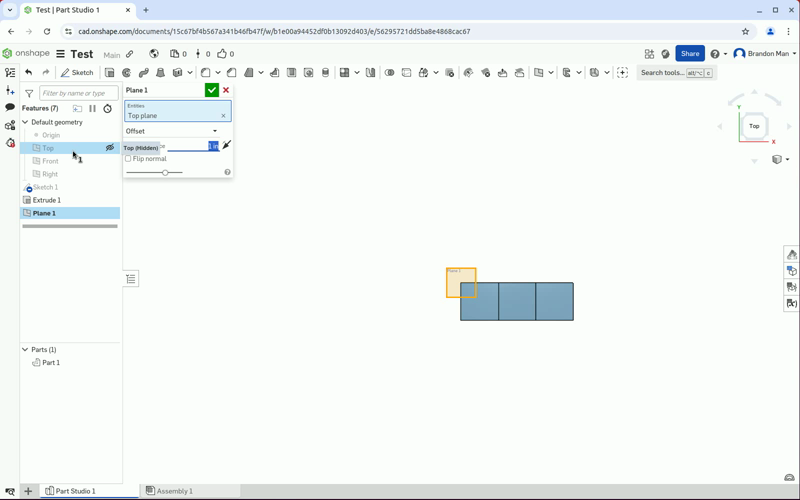
text(3.851)
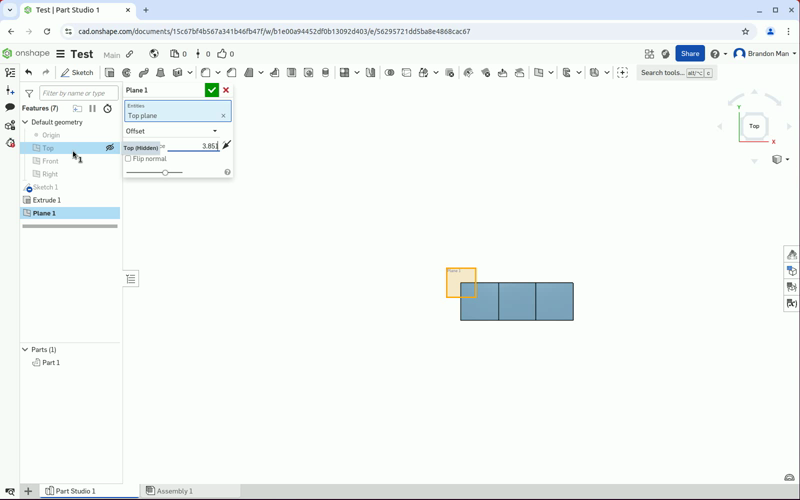
key(enter, 2)
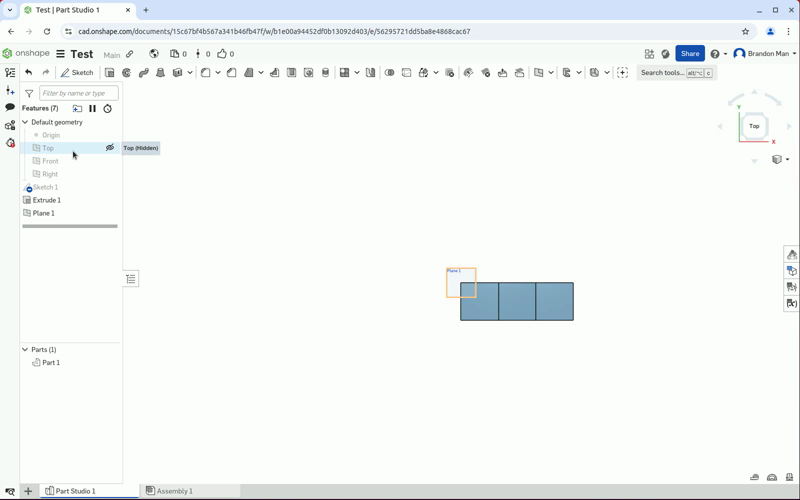
key(shift+s)
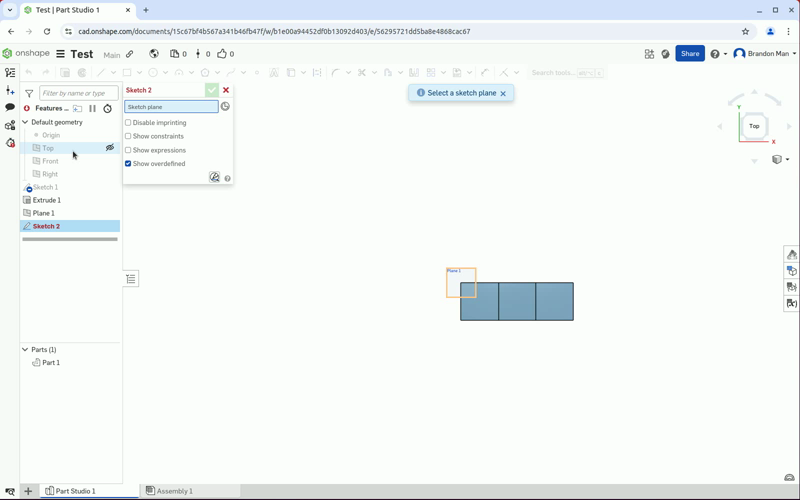
mouse_move(73, 215)
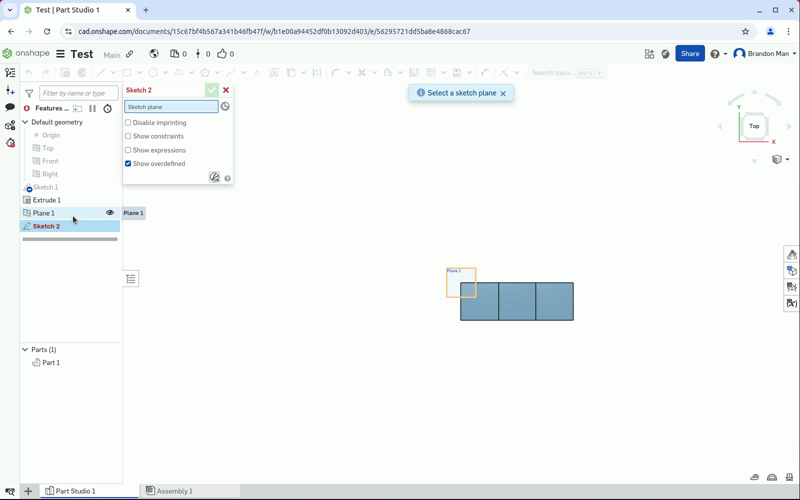
click(73, 215)
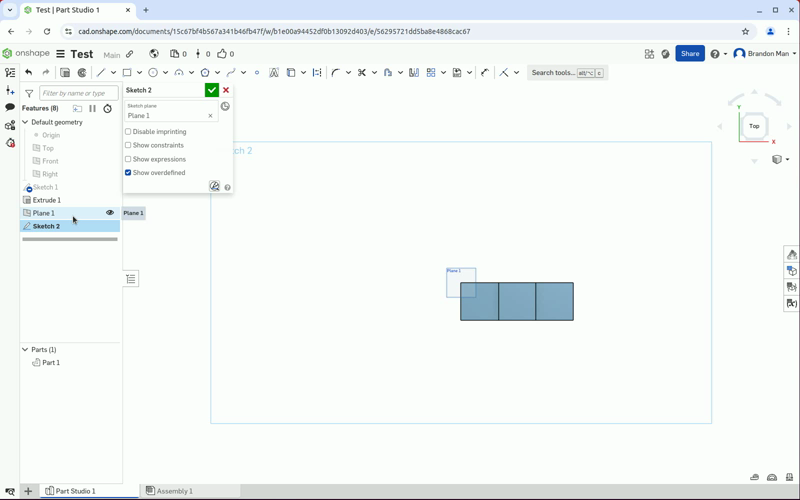
mouse_move(73, 352)
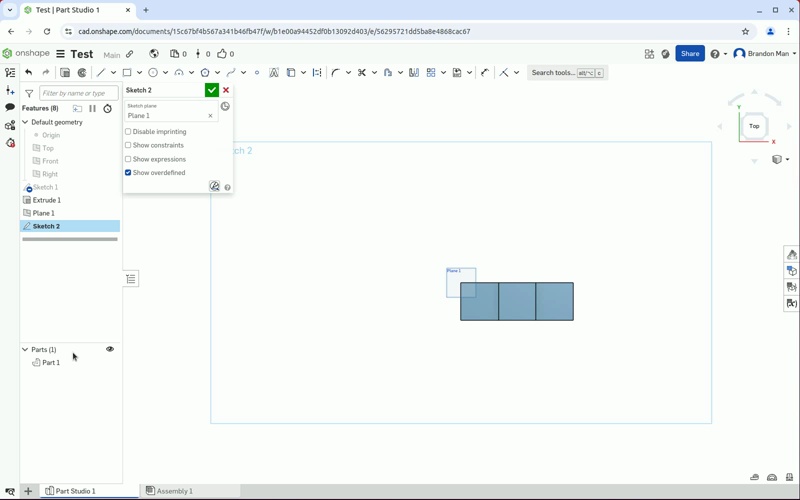
key(y)
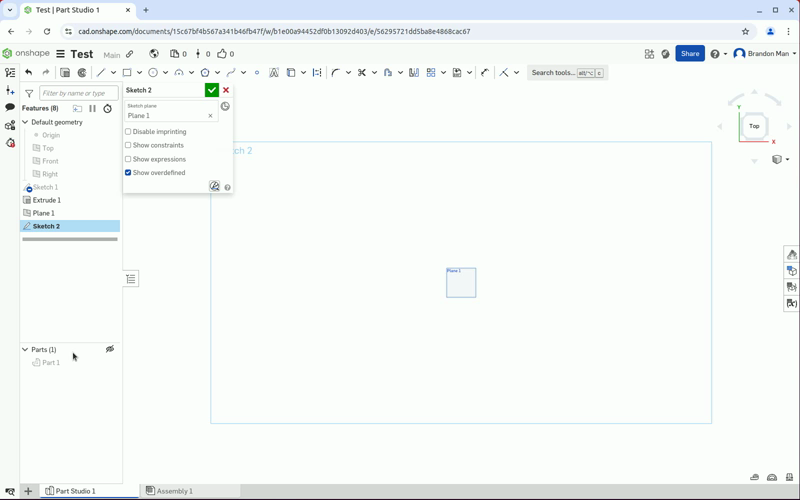
key(c)
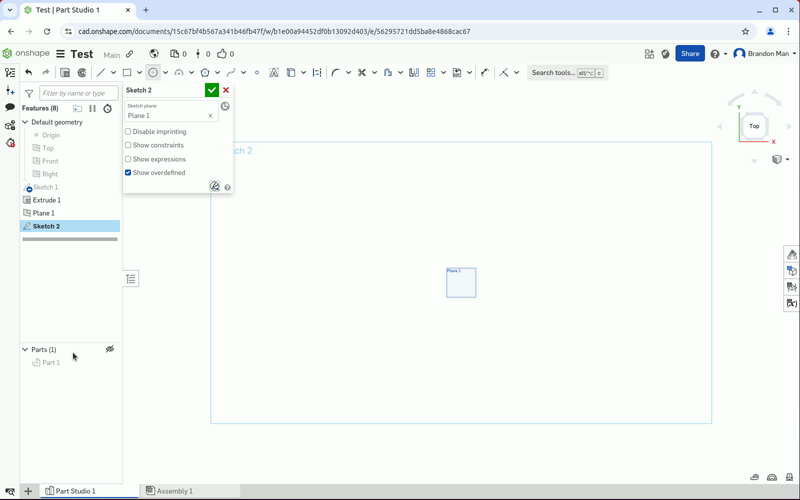
key_down(shift)
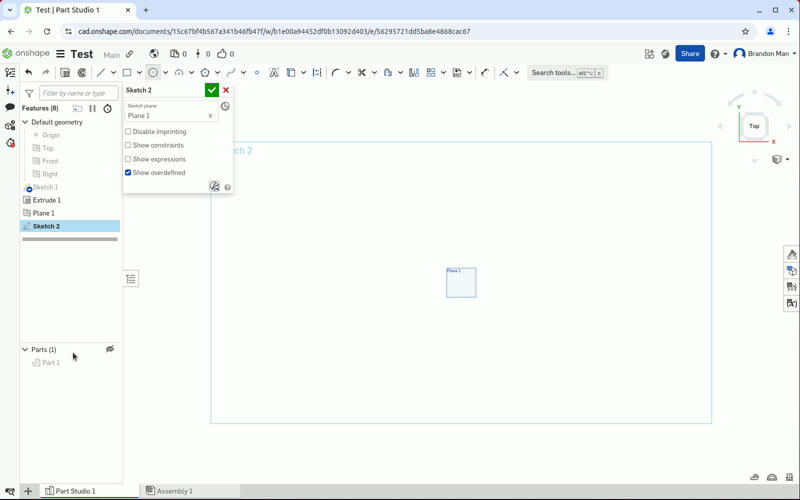
mouse_move(555, 301)
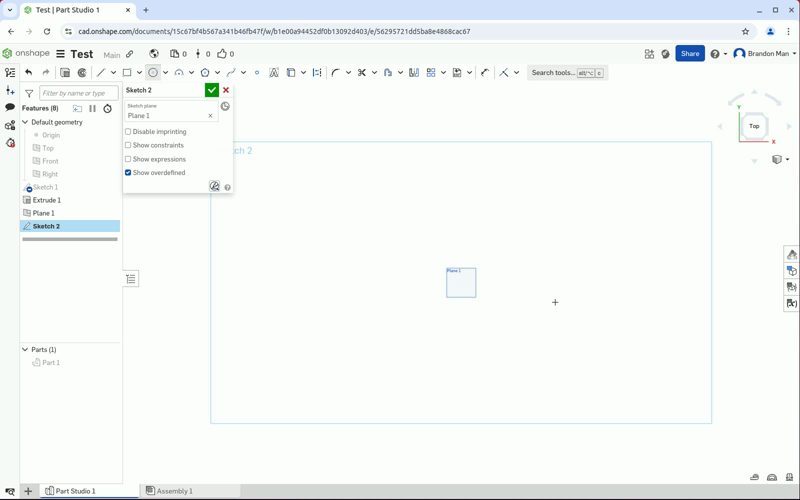
click(555, 301)
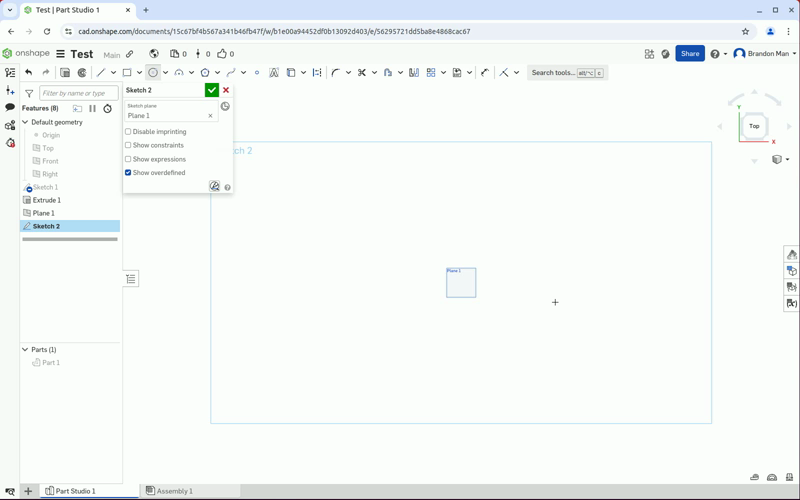
key_up(shift)
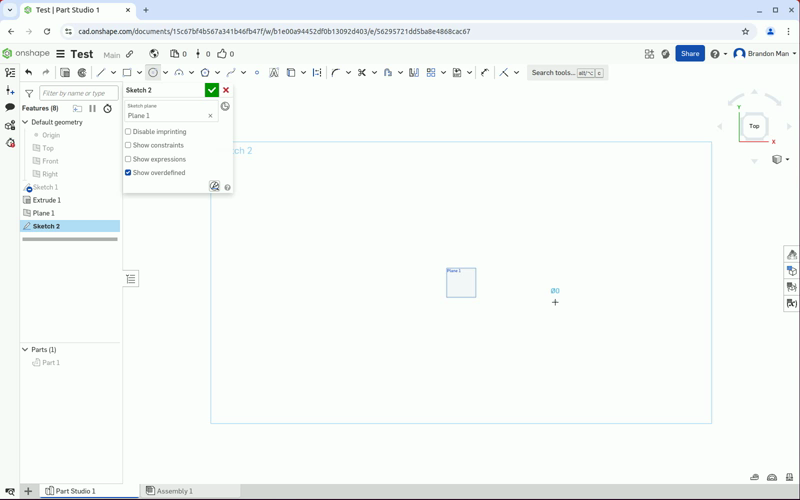
mouse_move(564, 301)
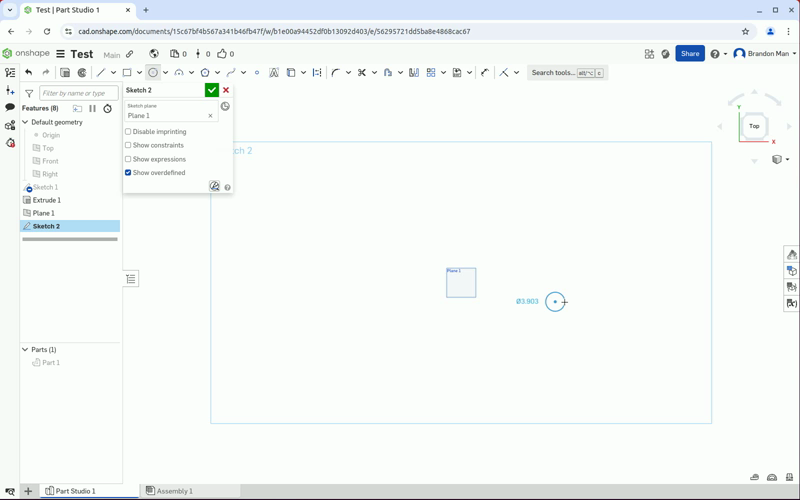
click(564, 301)
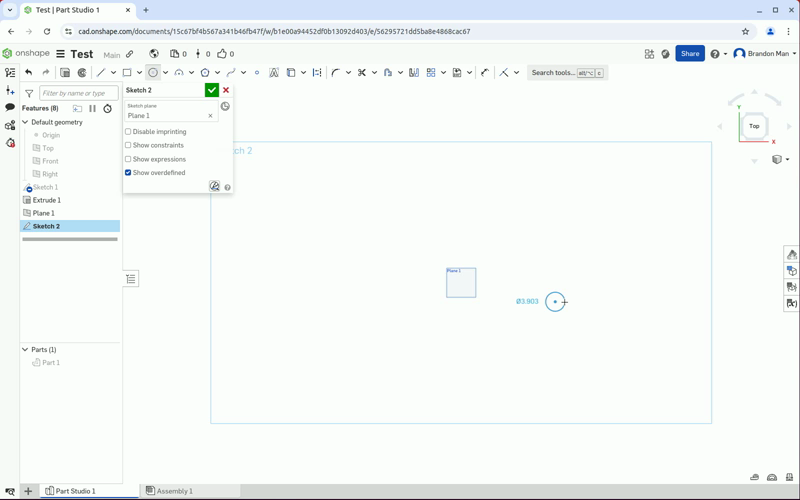
key(esc)
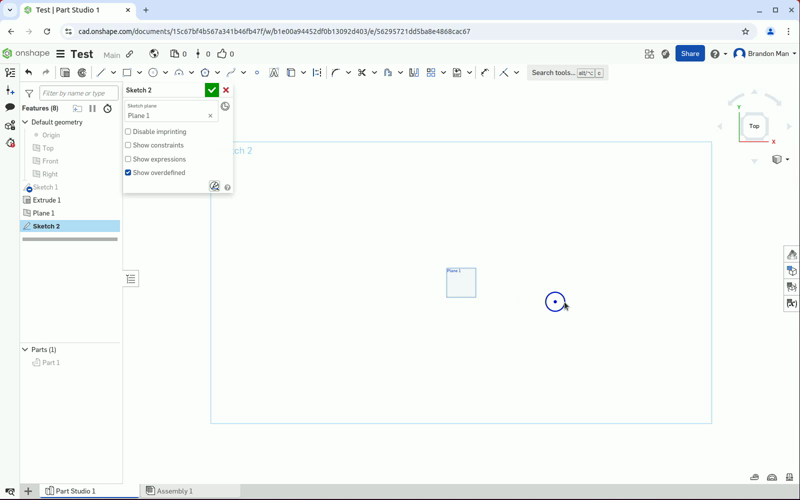
mouse_move(554, 306)
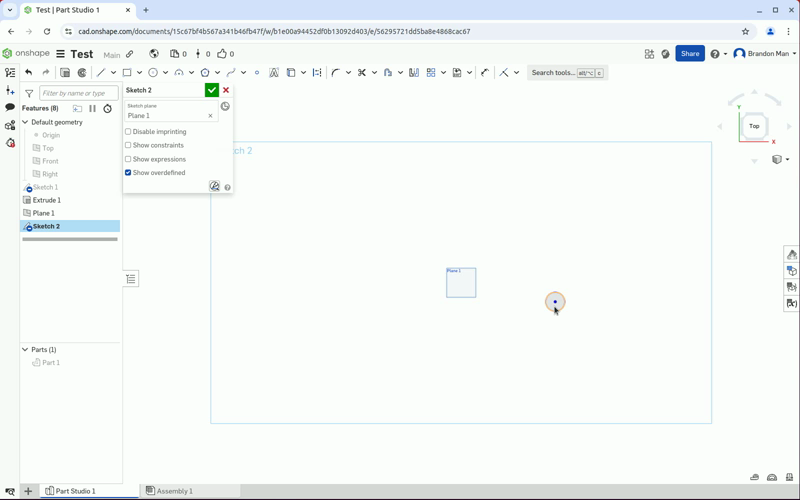
scroll(6)
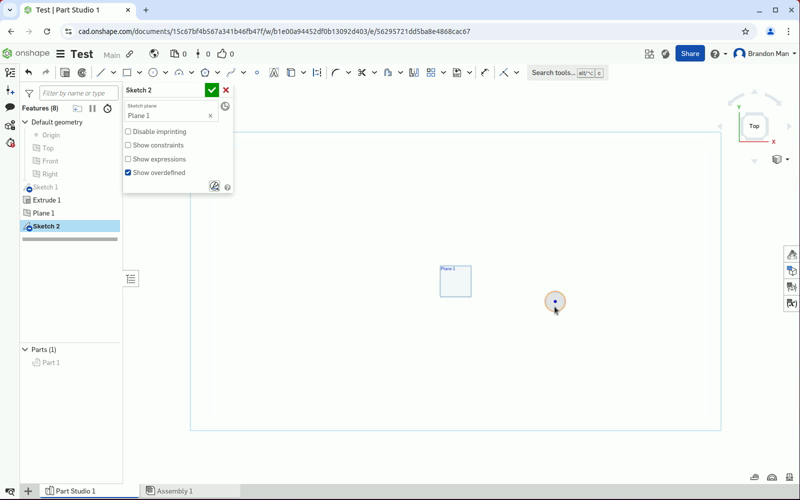
scroll(6)
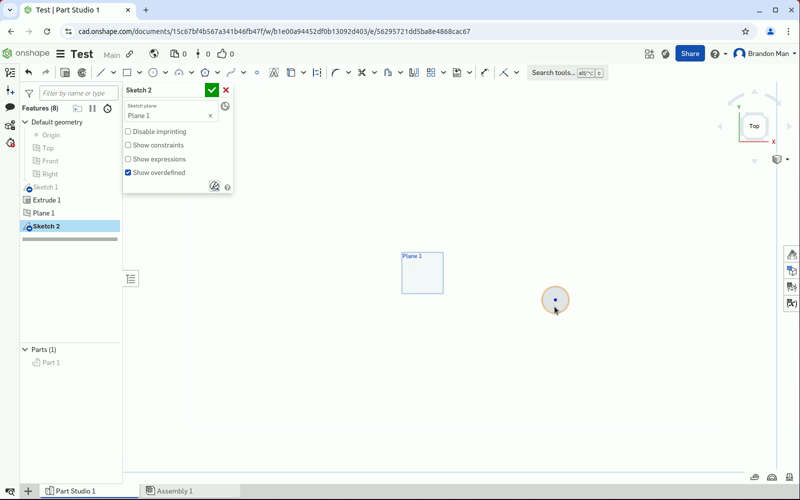
scroll(6)
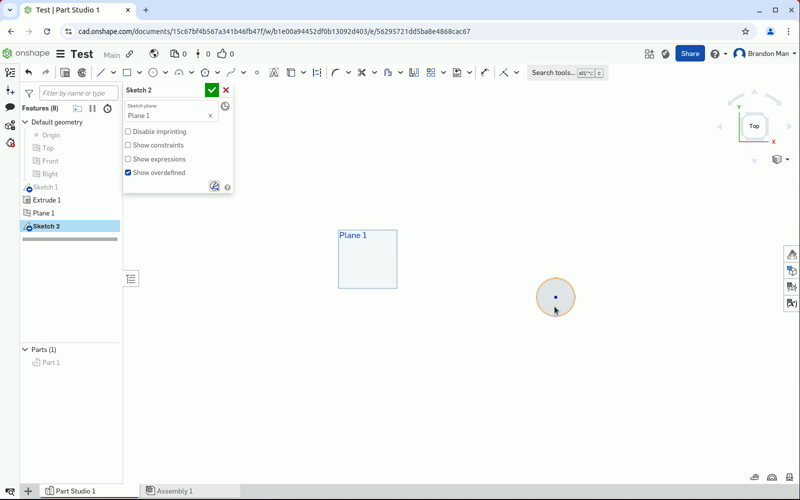
scroll(6)
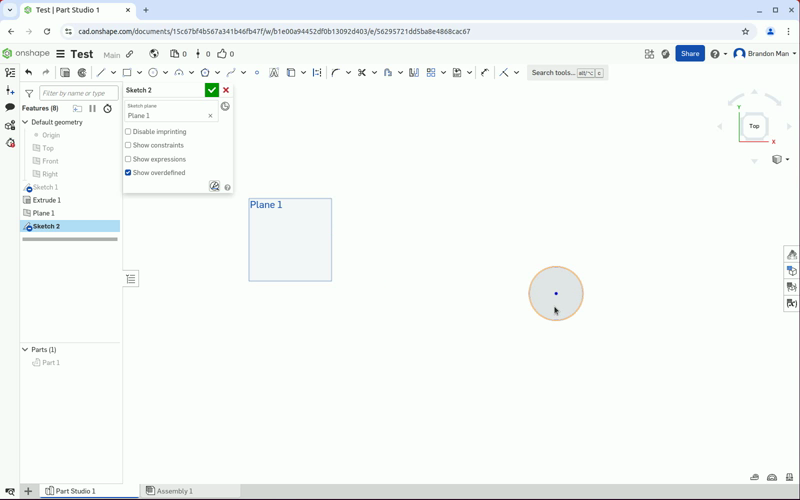
scroll(6)
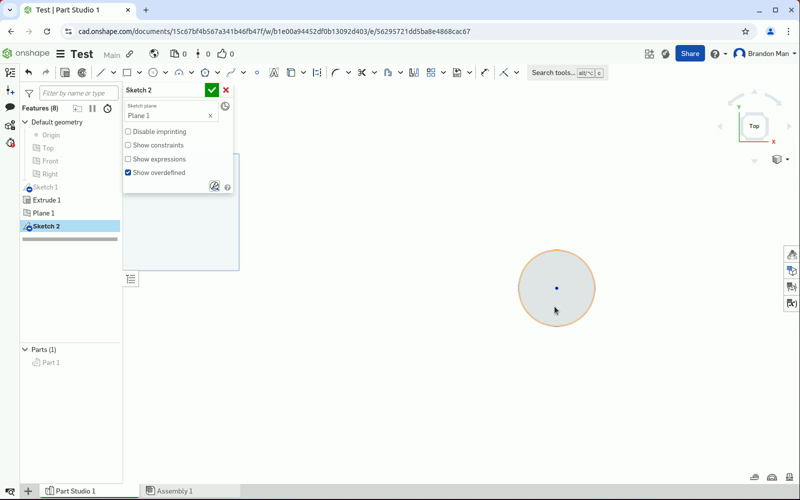
scroll(6)
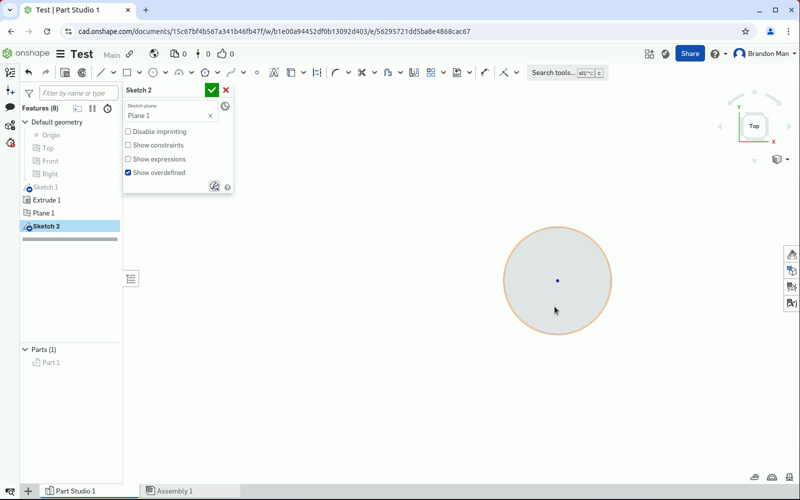
scroll(6)
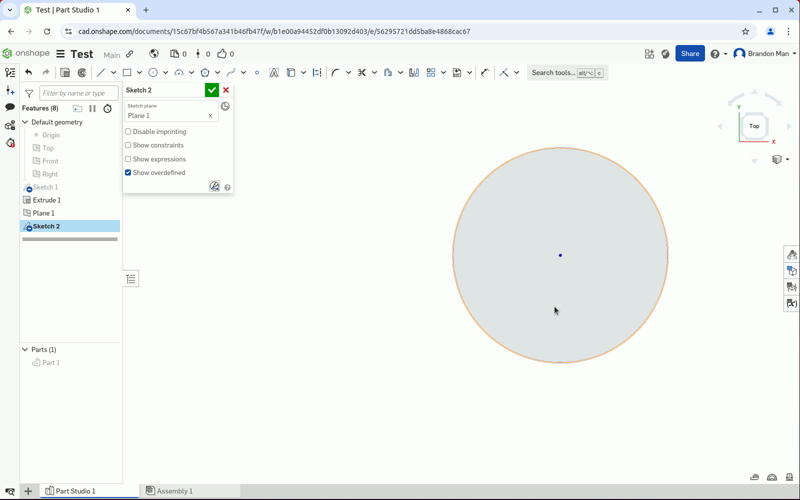
click(554, 306)
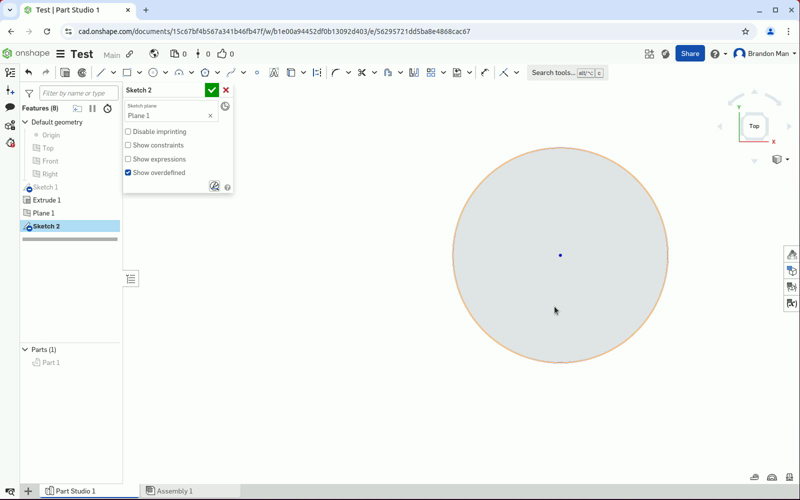
scroll(-6)
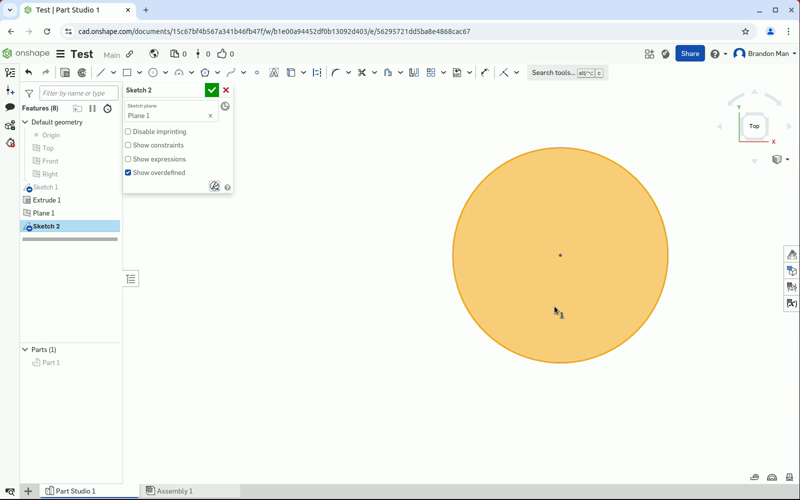
scroll(-6)
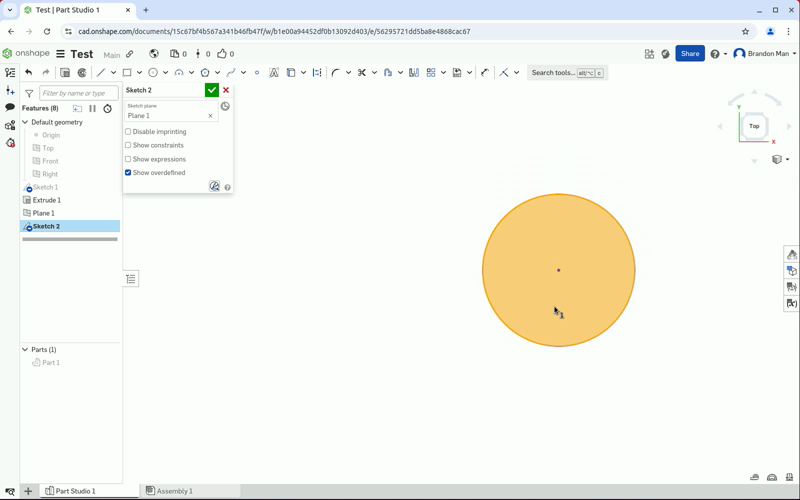
scroll(-6)
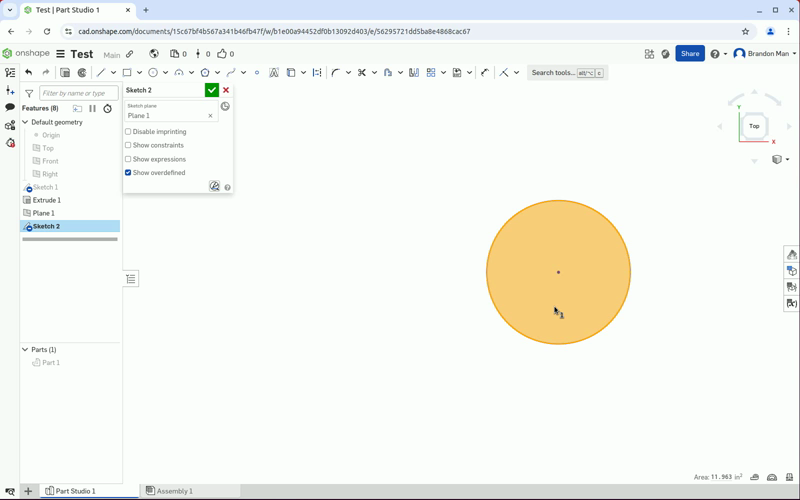
scroll(-6)
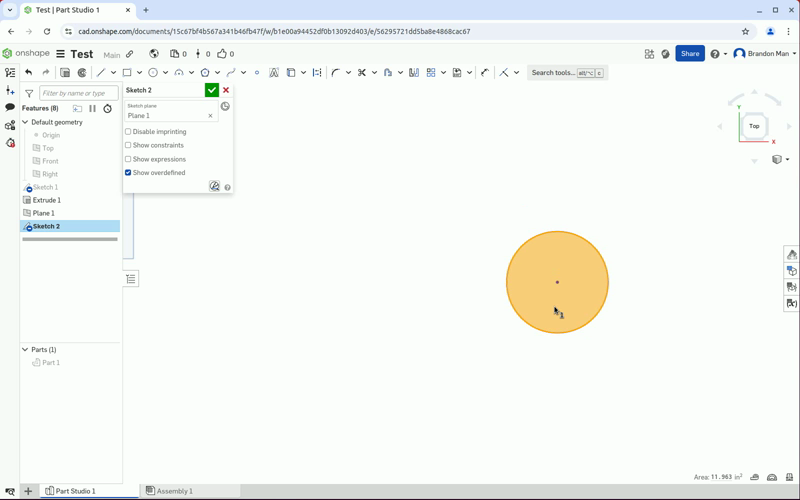
scroll(-6)
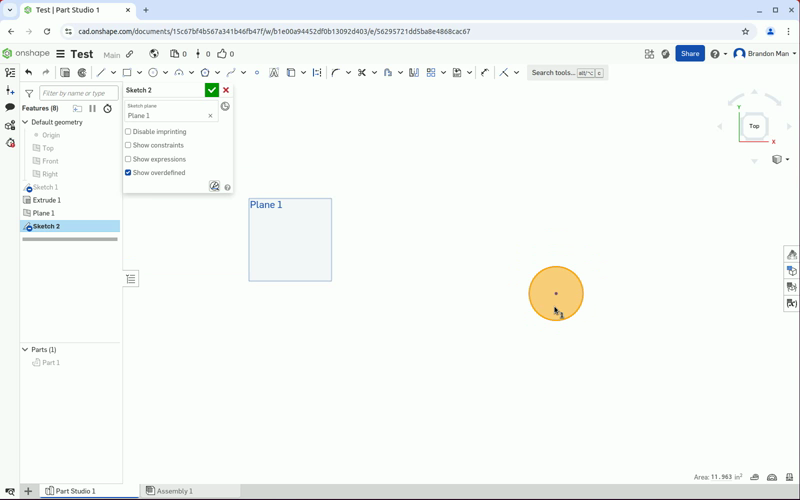
scroll(-6)
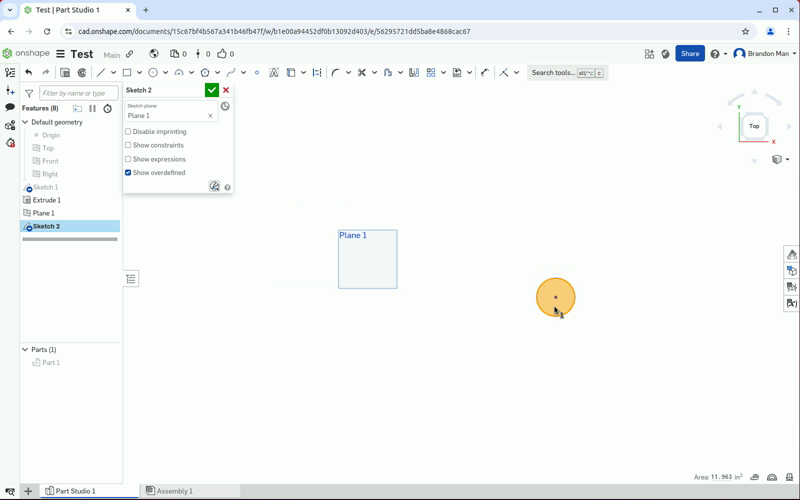
scroll(-6)
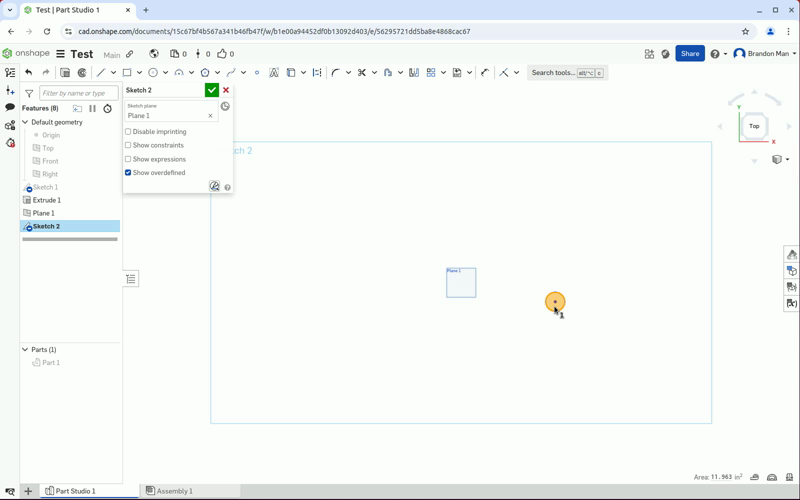
mouse_move(73, 352)
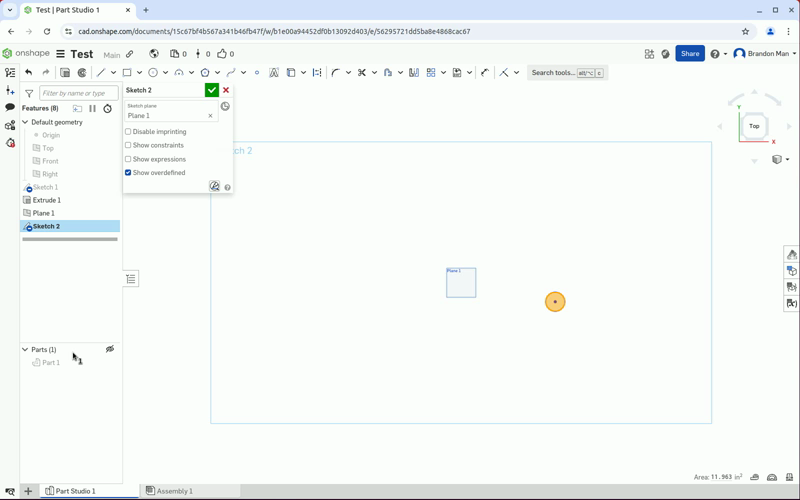
key(shift+y)
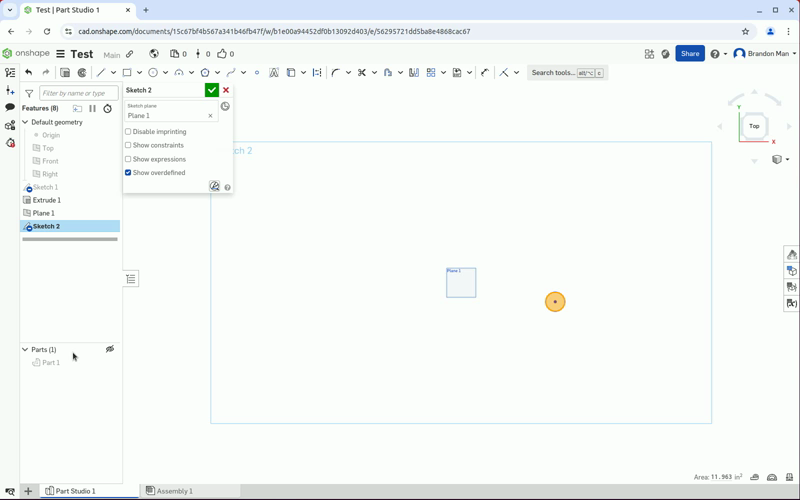
key(shift+e)
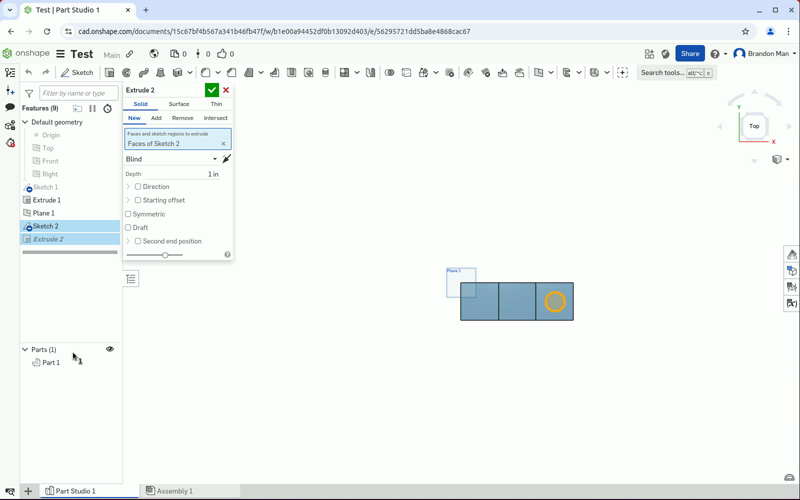
mouse_move(143, 106)
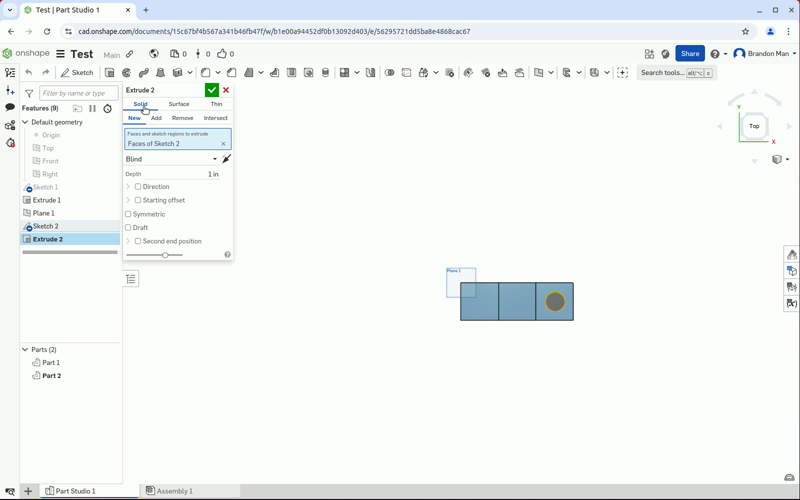
click(143, 106)
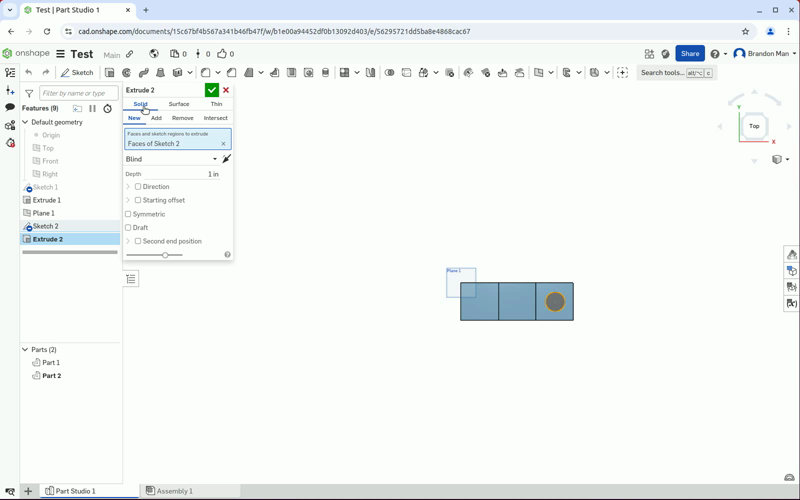
mouse_move(186, 120)
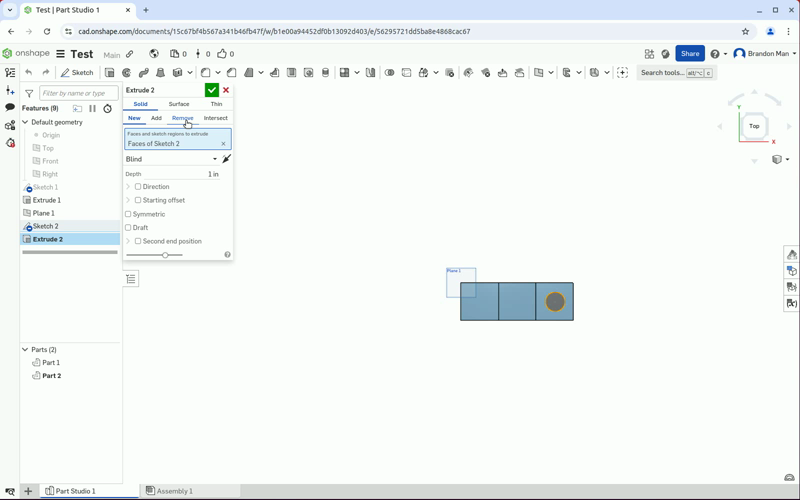
click(186, 120)
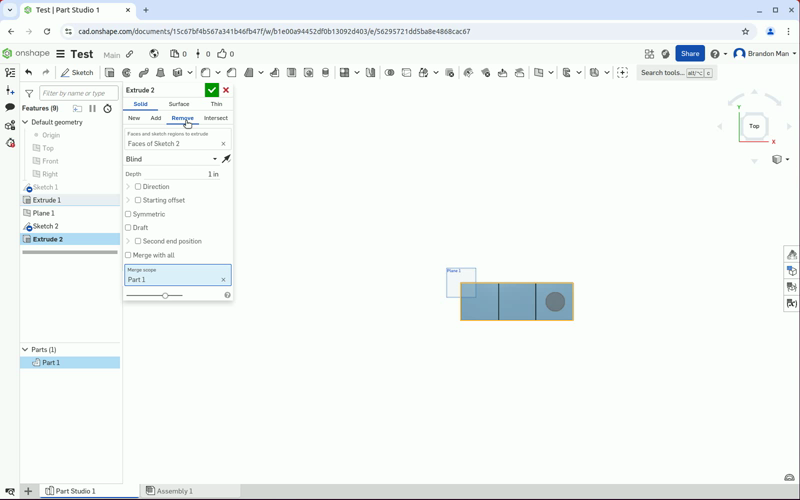
key(tab, 4)
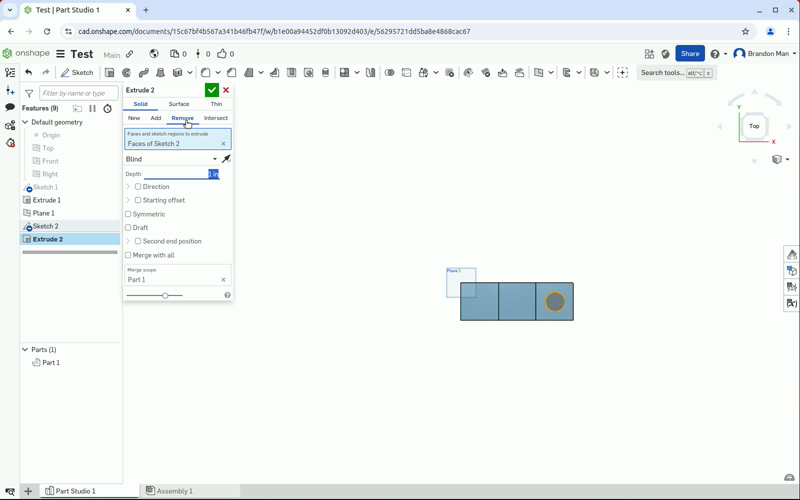
text(3.851)
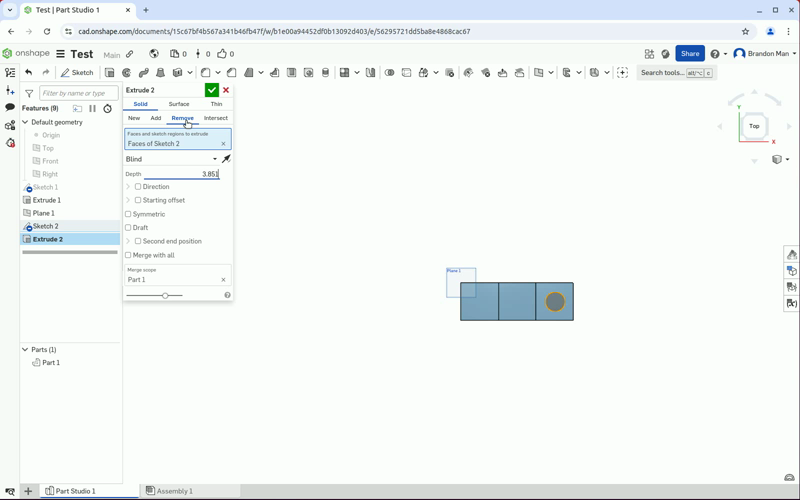
key(tab, 6)
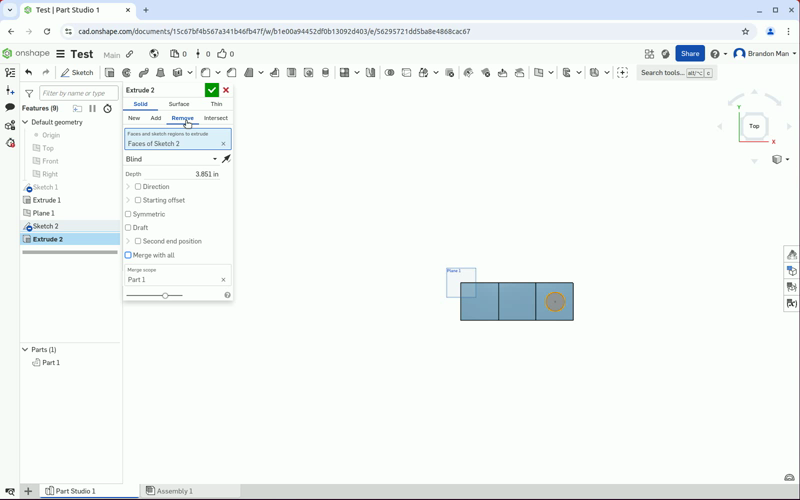
key(space)
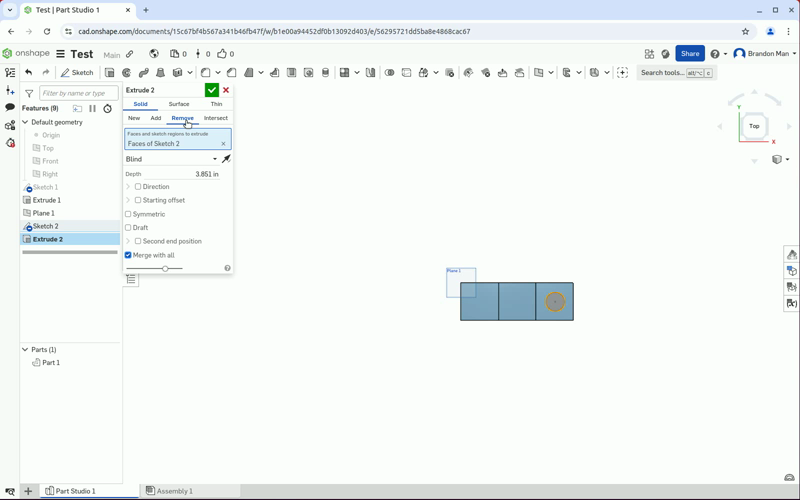
key(enter)
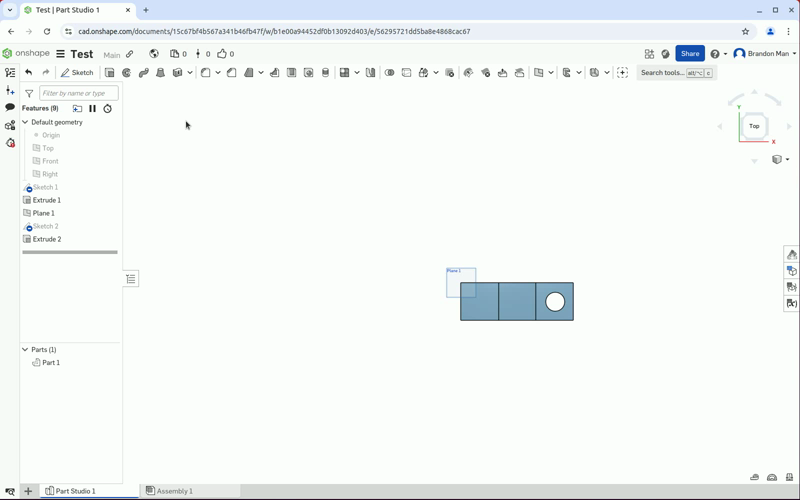
key(shift+h)
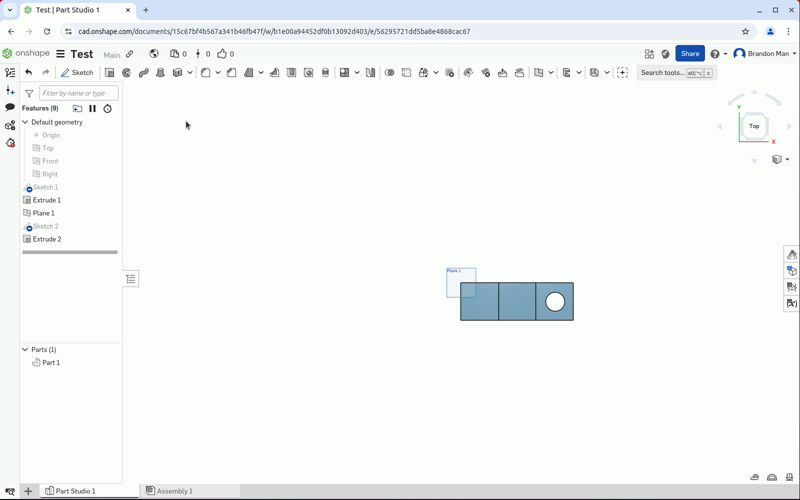
key(shift+h)
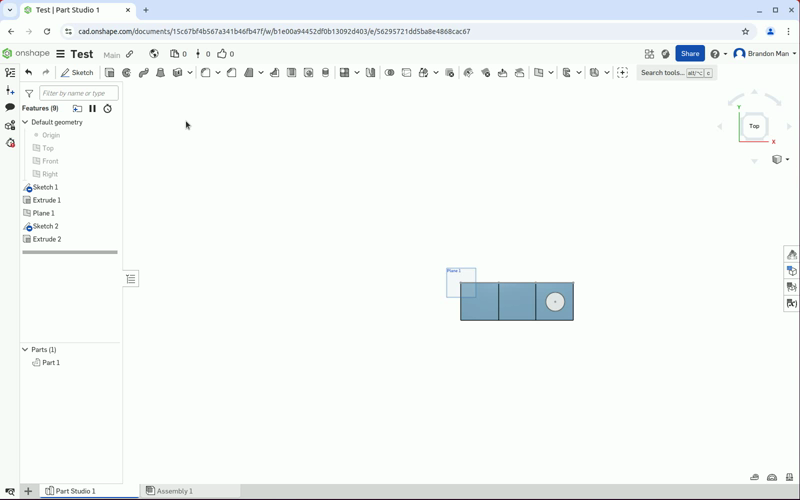
key(shift+7)
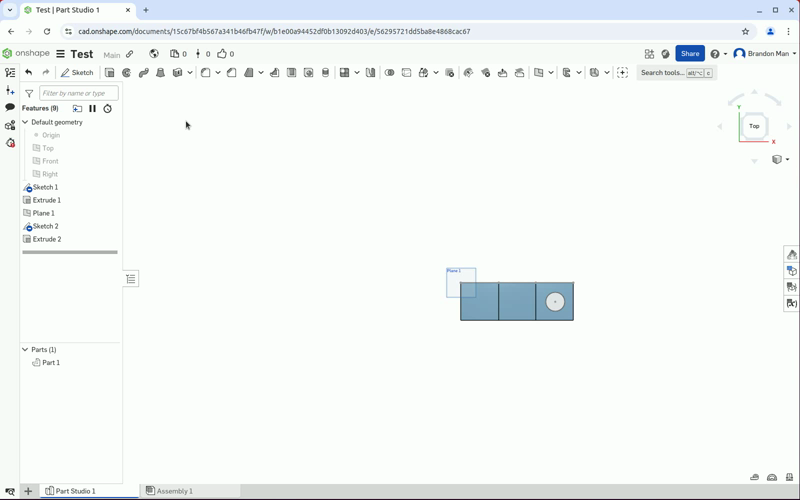
key(up, 3)
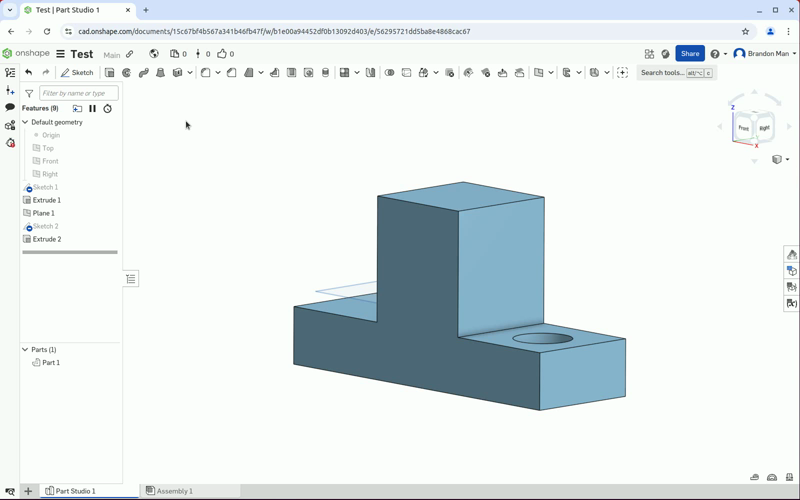
key(left, 3)
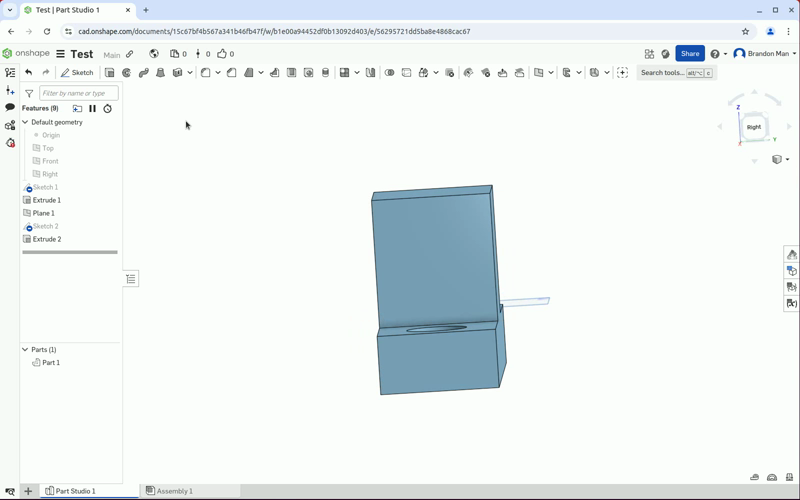
key(right, 3)
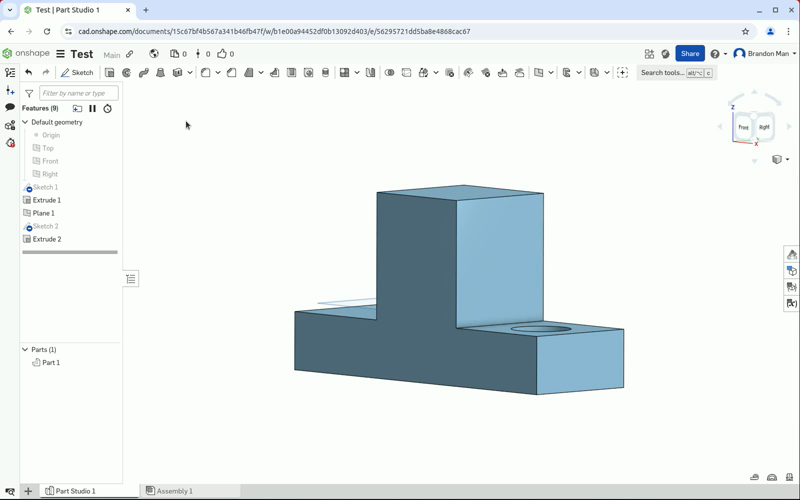
key(down, 3)
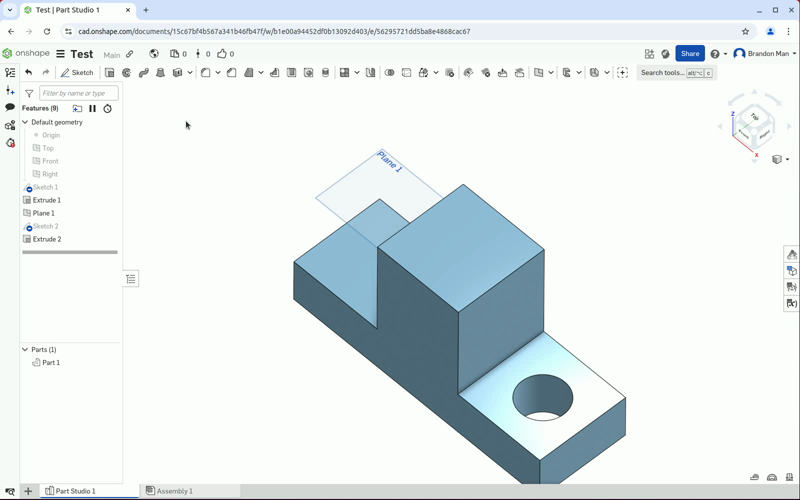
mouse_move(73, 189)
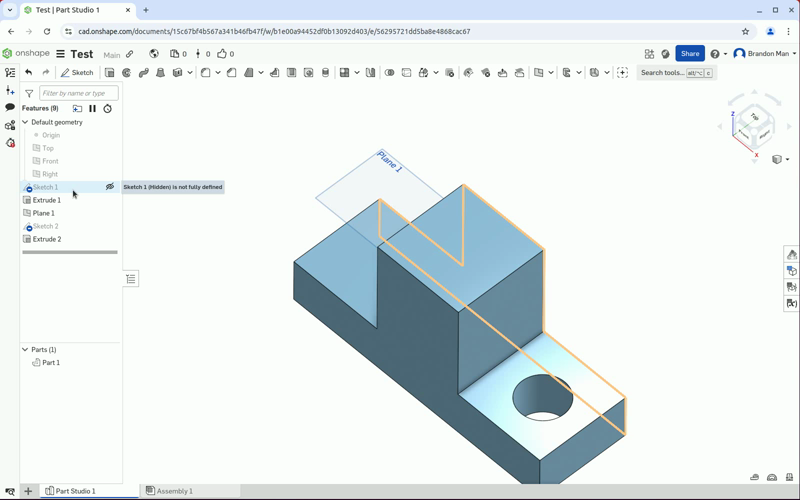
click(73, 189)